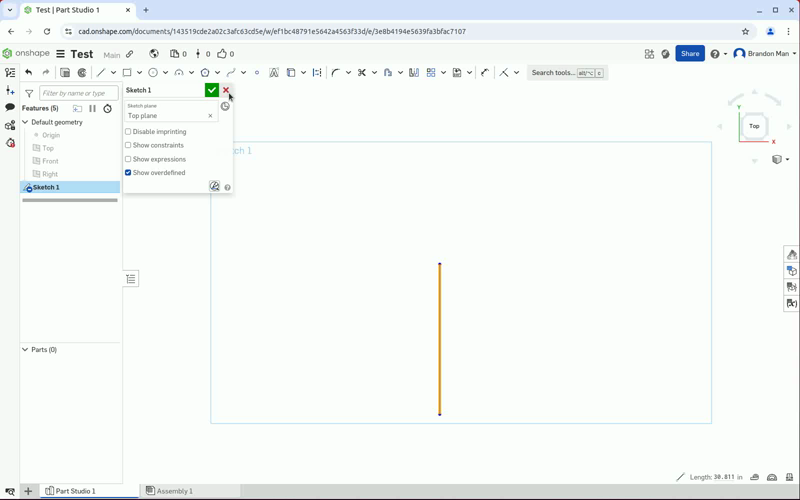
key(shift+h)
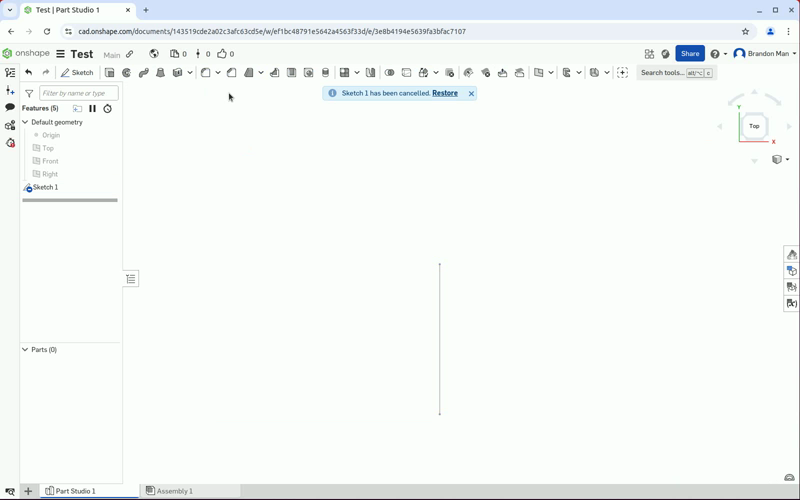
key(shift+s)
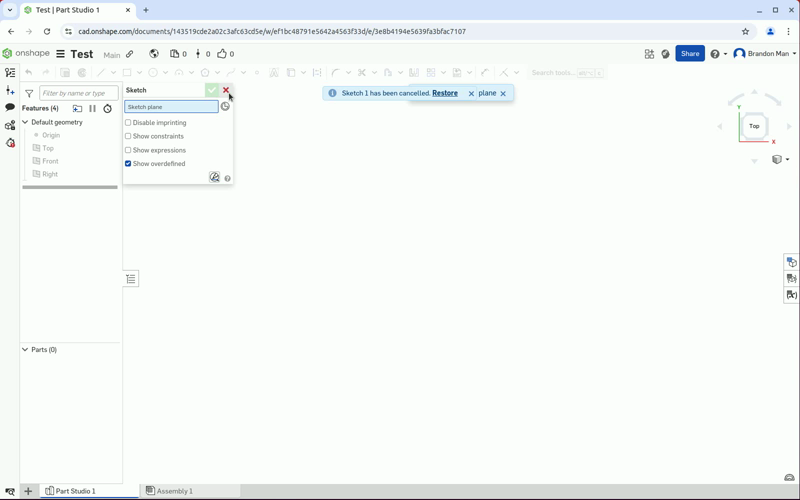
mouse_move(73, 150)
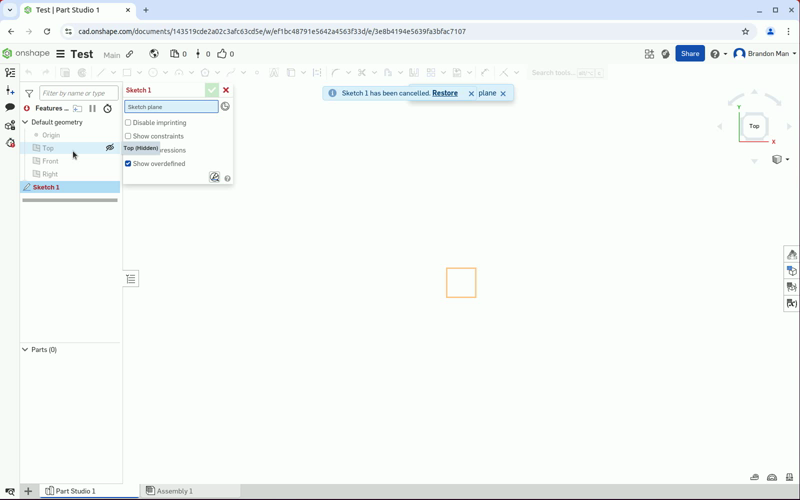
click(73, 150)
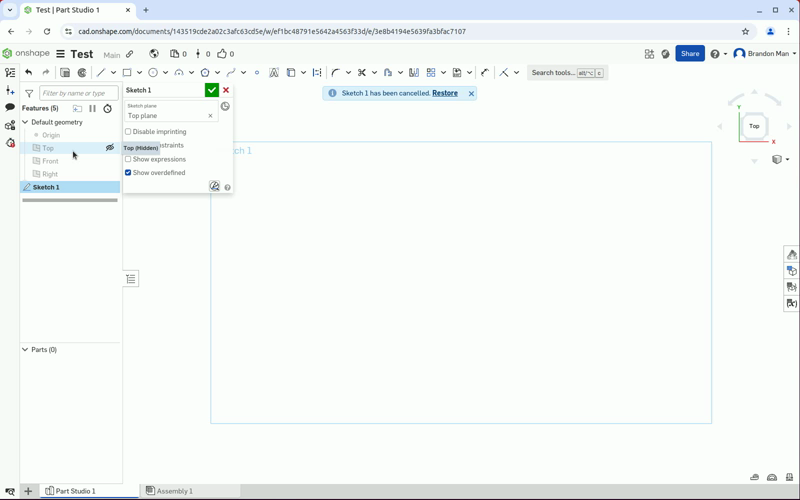
mouse_move(73, 352)
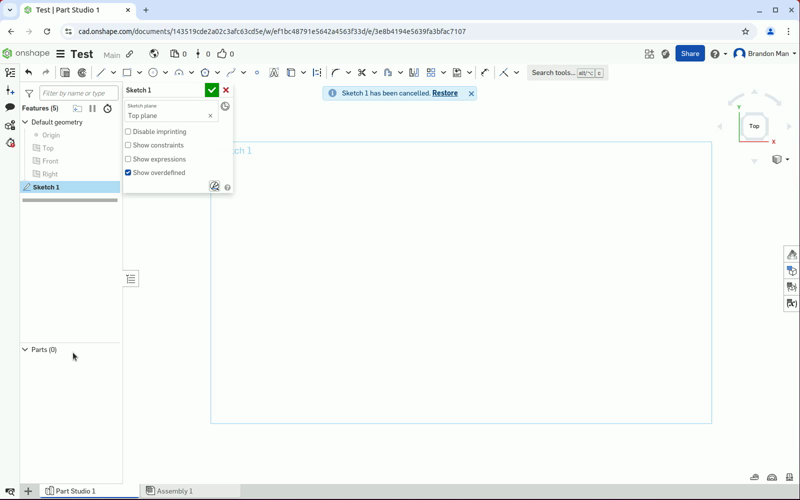
key(y)
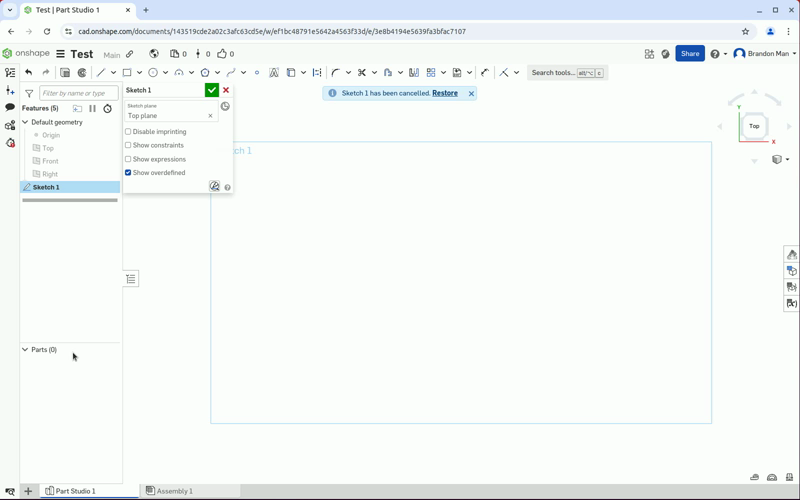
key(l)
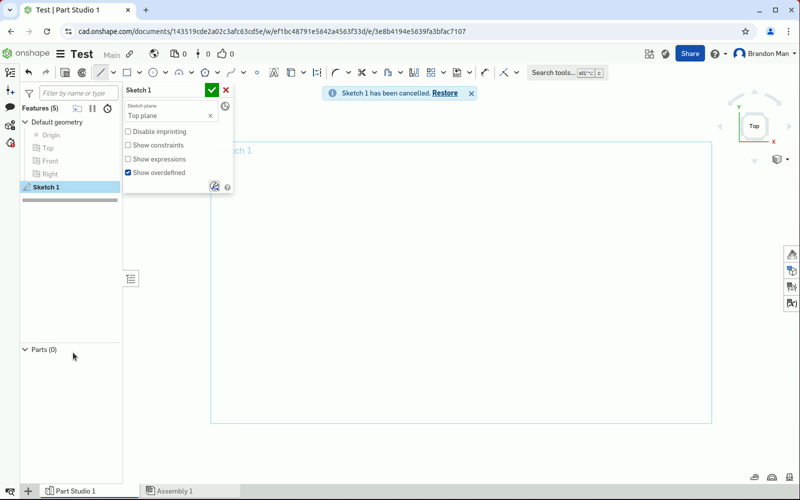
key_down(shift)
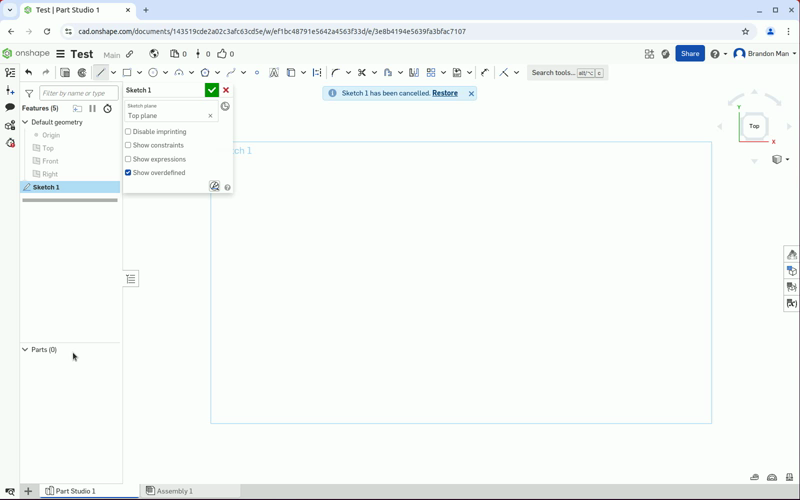
mouse_move(348, 305)
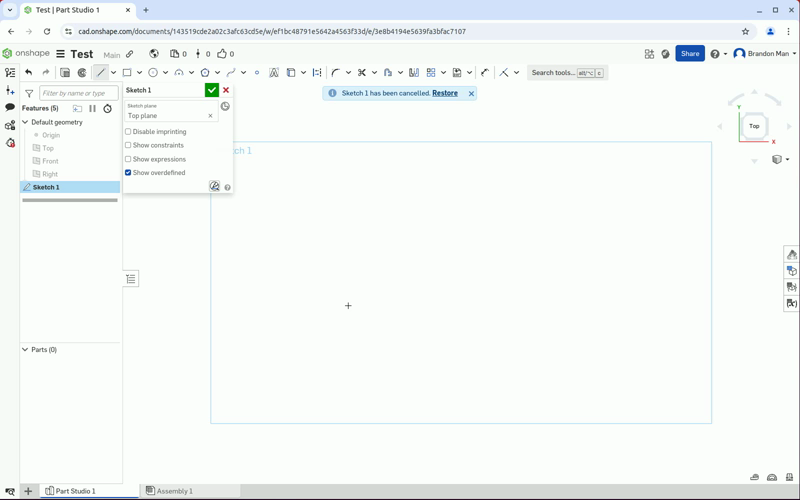
click(348, 305)
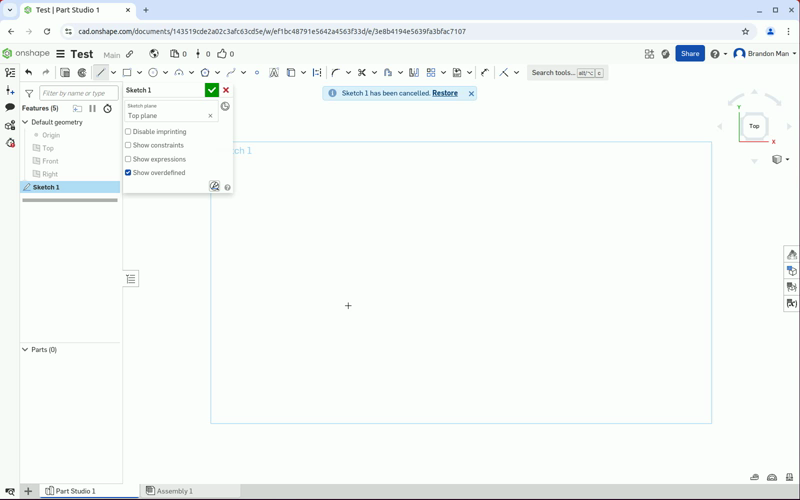
key_up(shift)
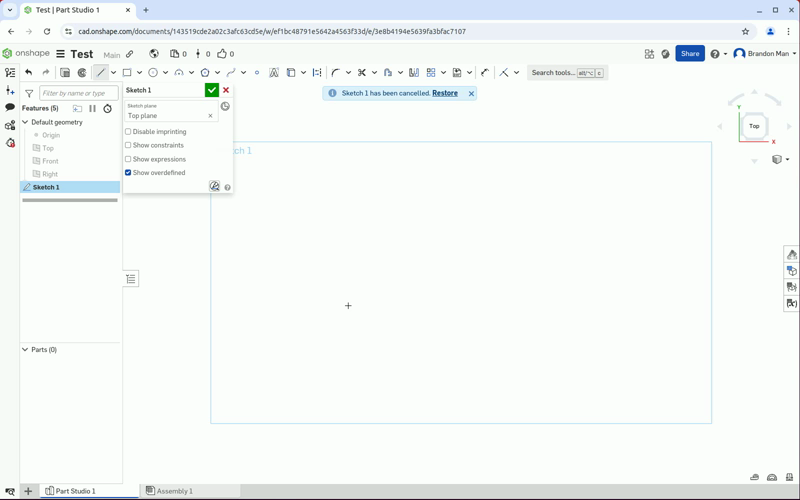
key_down(shift)
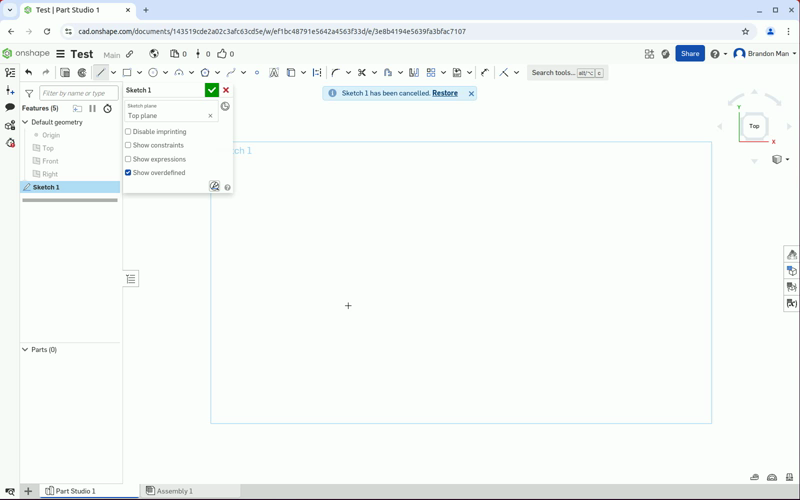
mouse_move(495, 305)
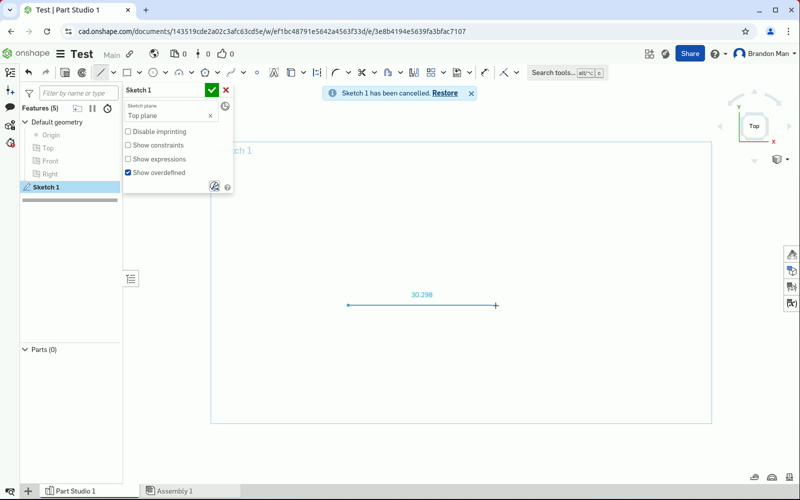
click(495, 305)
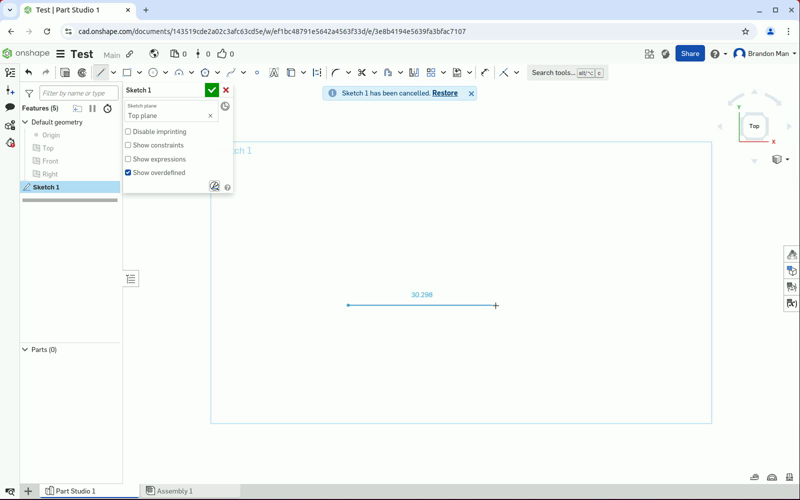
key_up(shift)
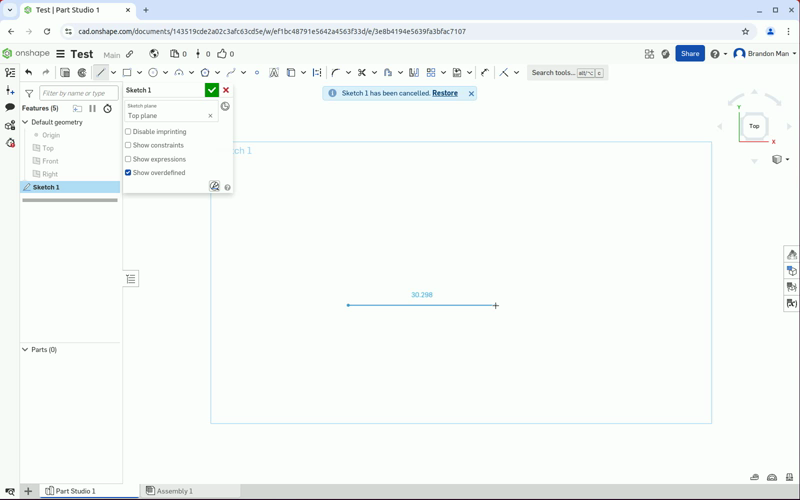
key_down(shift)
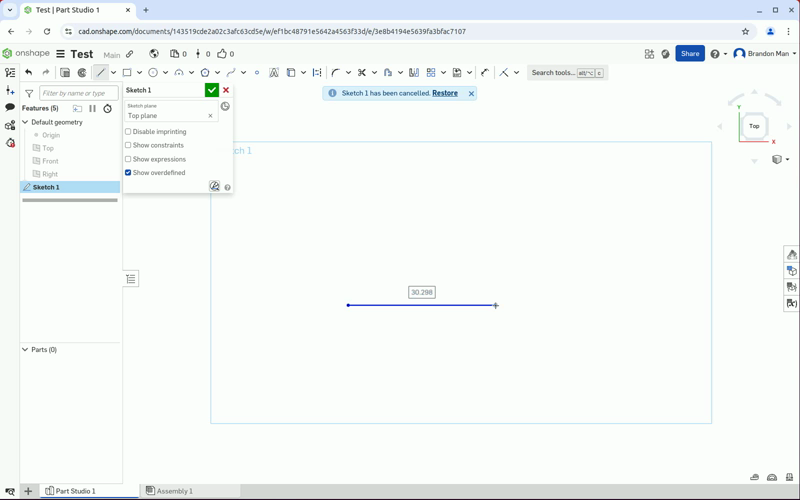
mouse_move(525, 305)
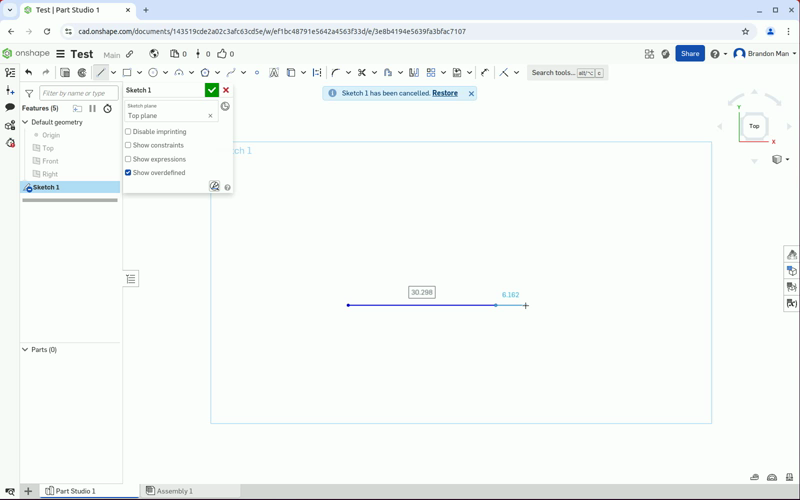
mouse_move(495, 285)
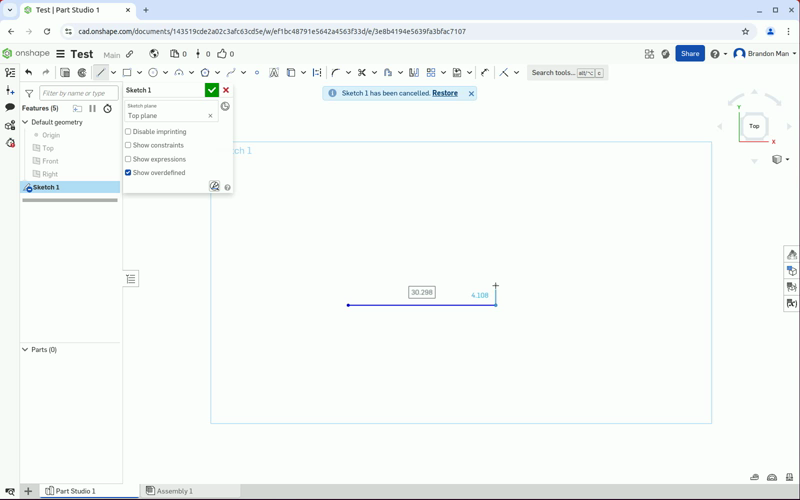
click(495, 285)
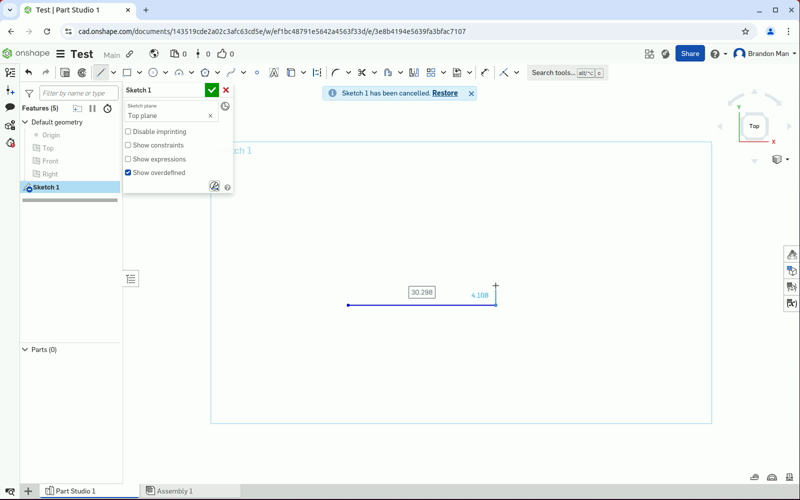
key_up(shift)
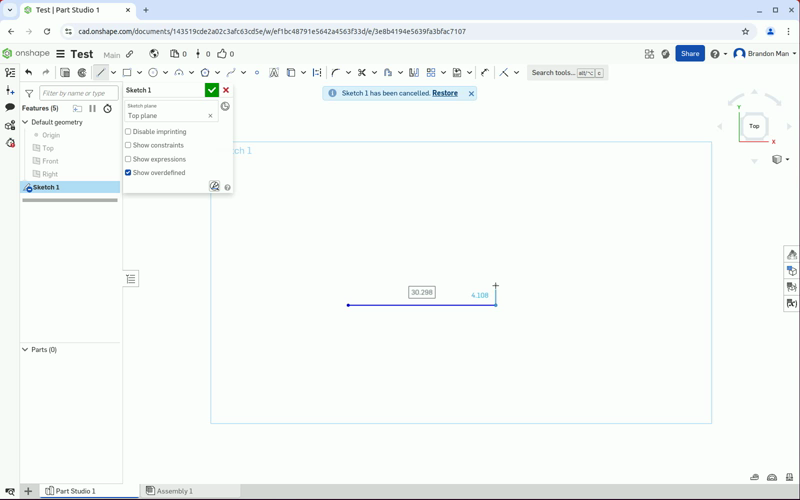
key_down(shift)
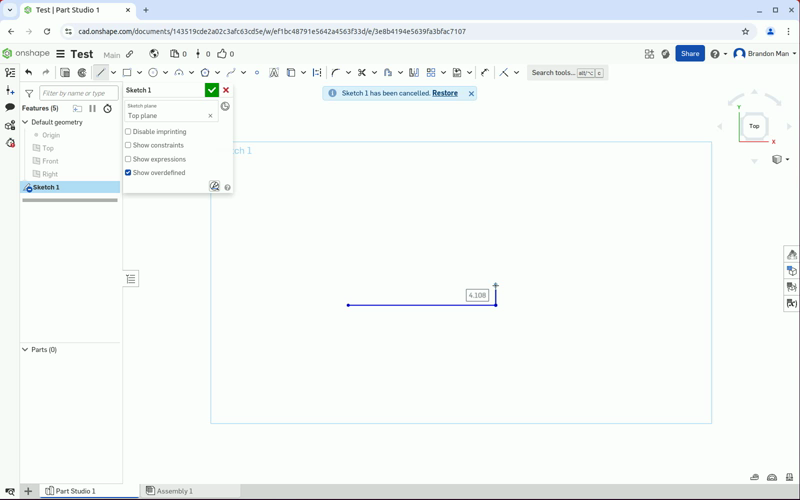
mouse_move(525, 285)
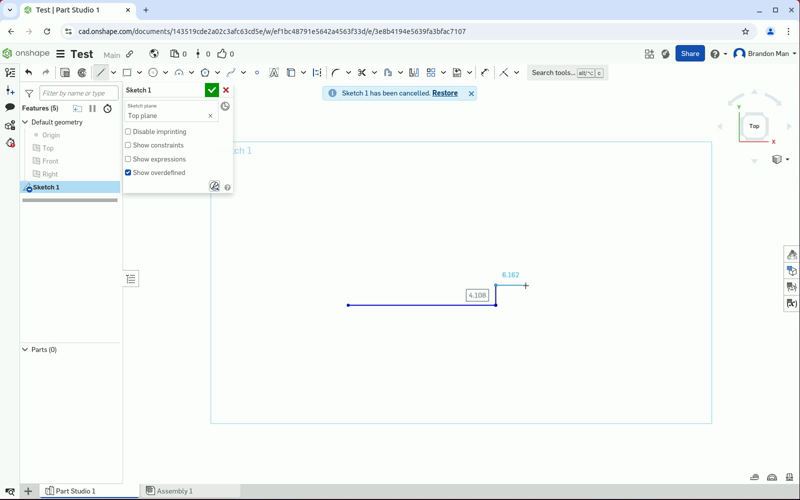
mouse_move(470, 285)
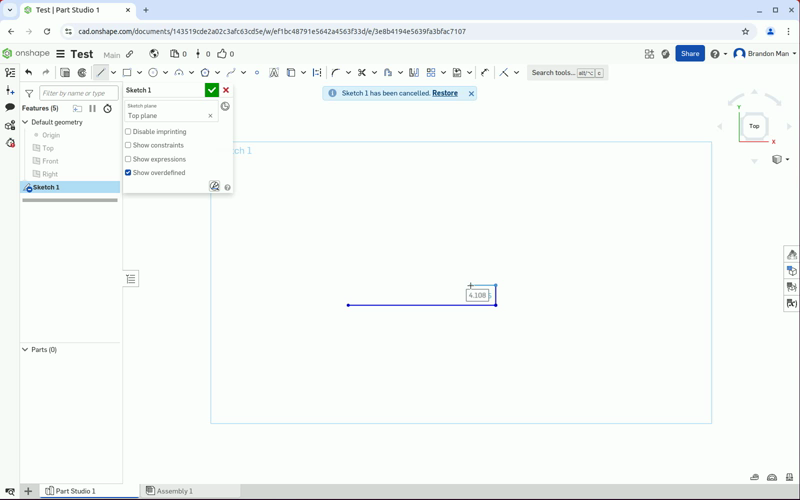
click(470, 285)
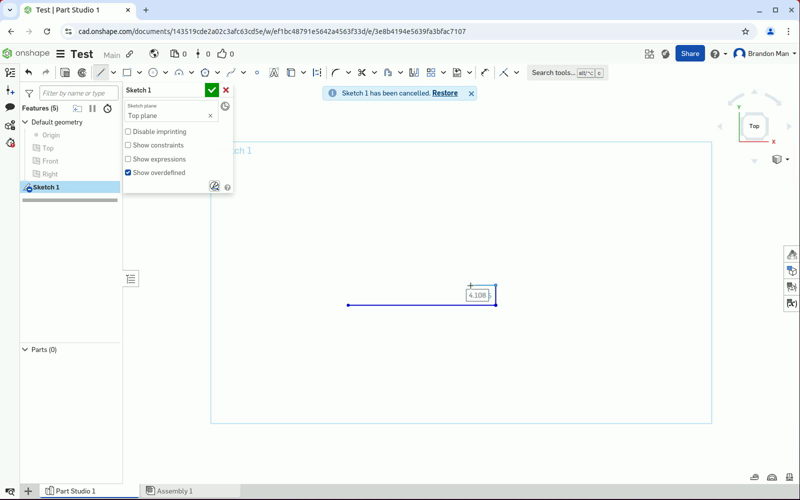
key_up(shift)
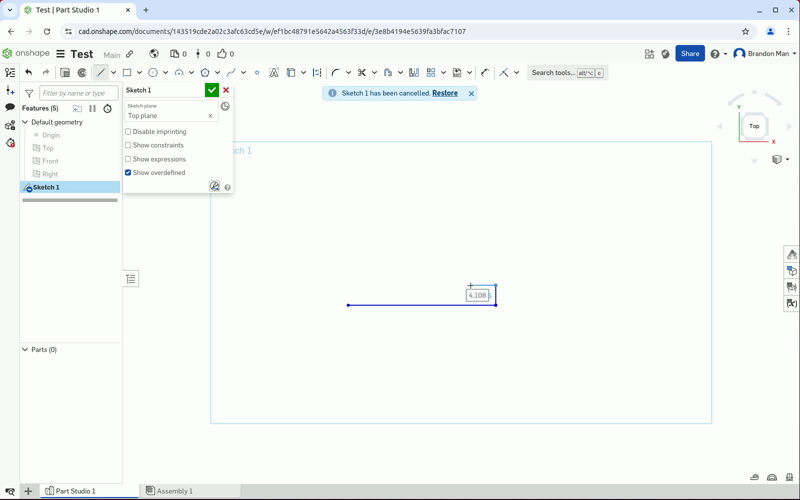
key_down(shift)
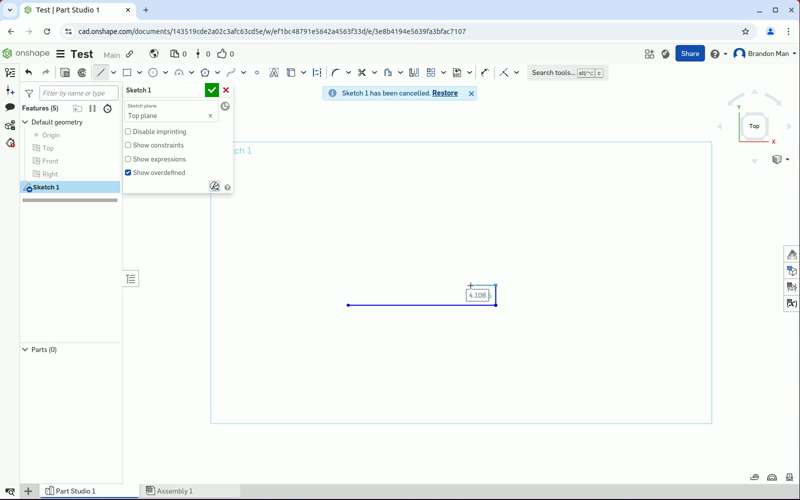
mouse_move(500, 285)
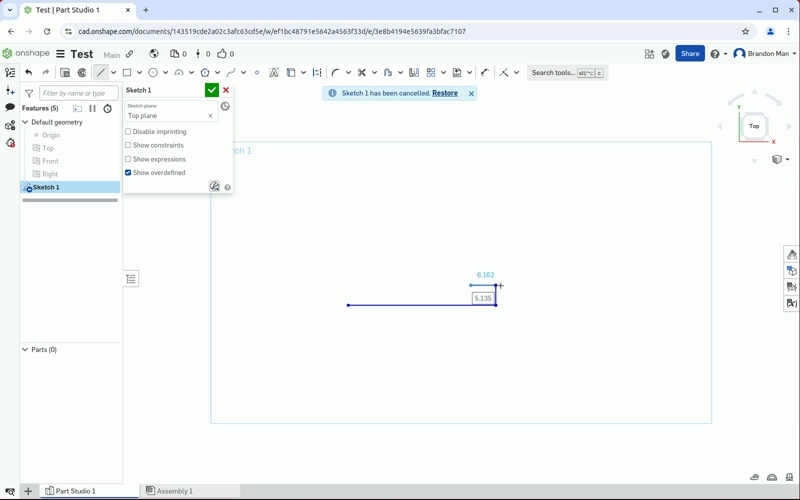
mouse_move(470, 252)
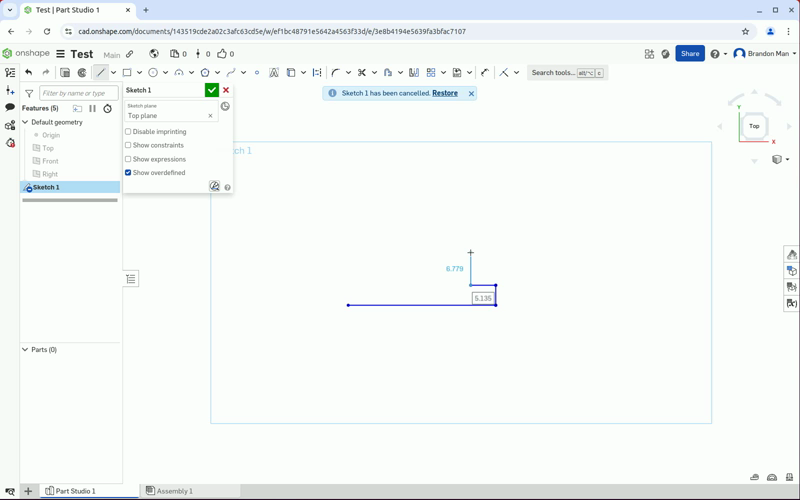
click(470, 252)
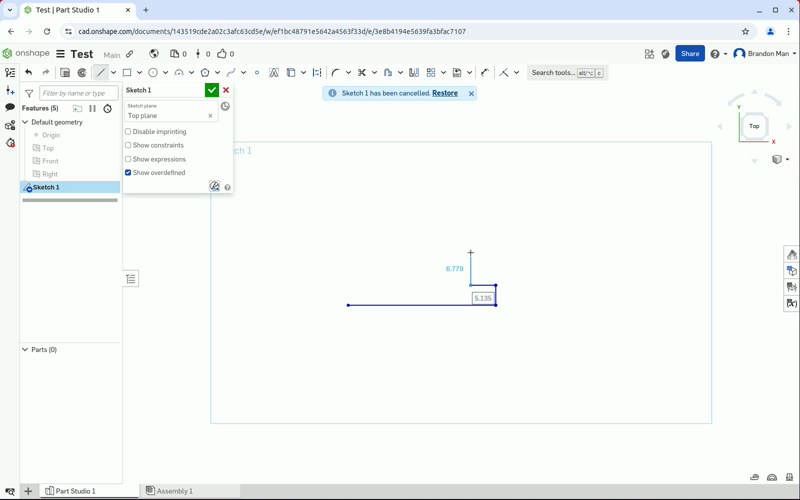
key_up(shift)
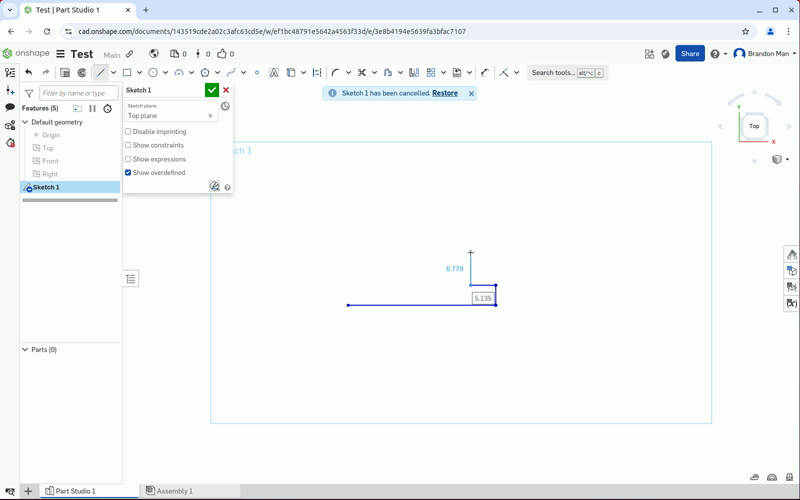
key_down(shift)
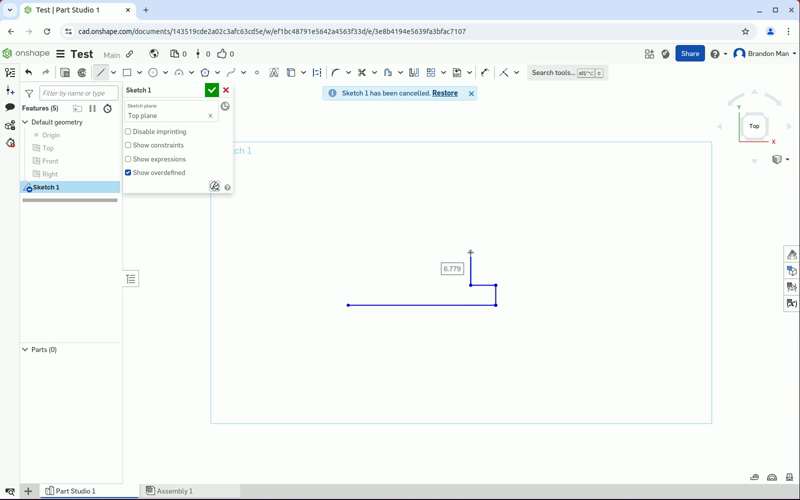
mouse_move(500, 252)
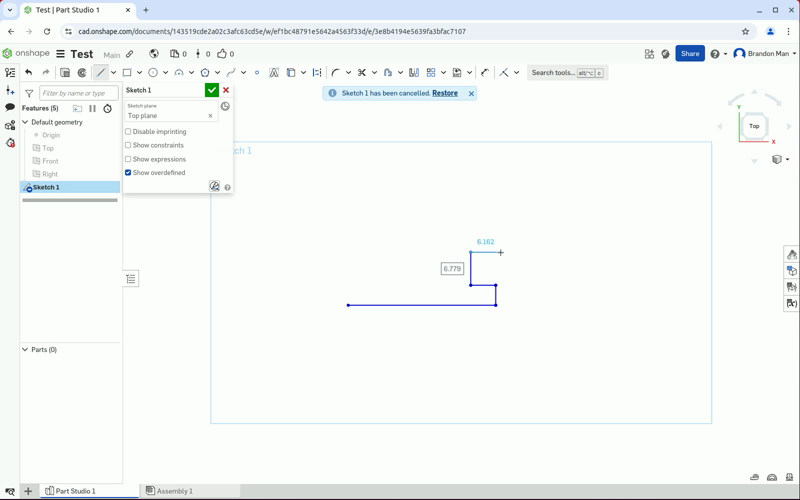
mouse_move(495, 252)
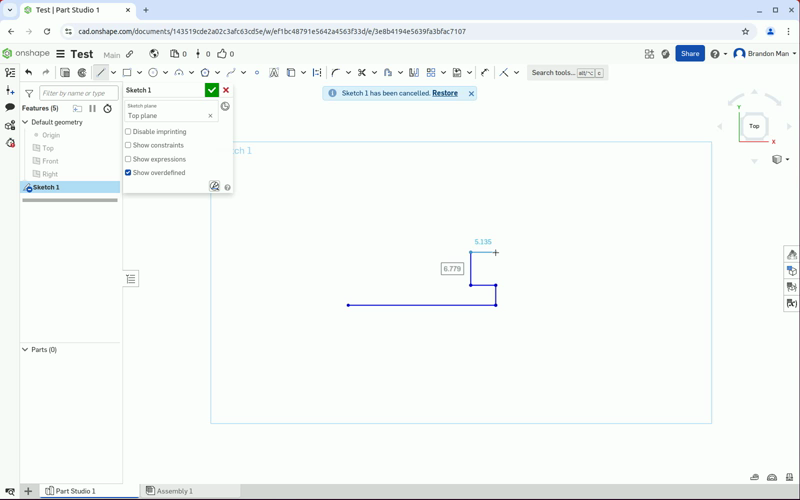
click(495, 252)
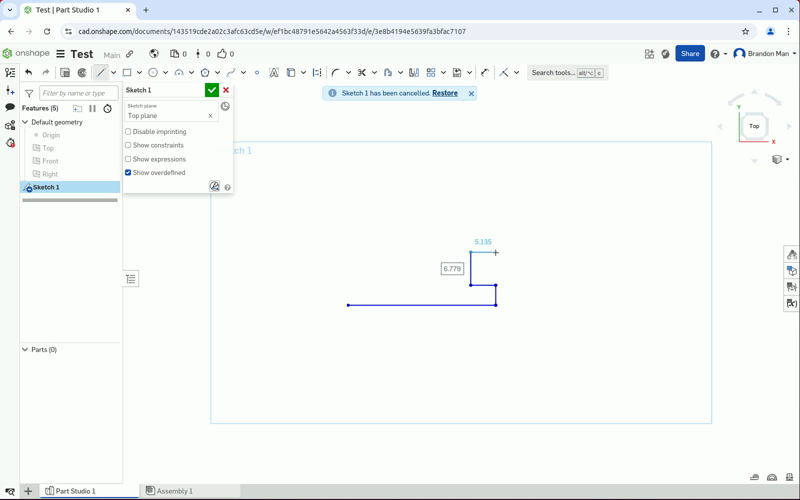
key_up(shift)
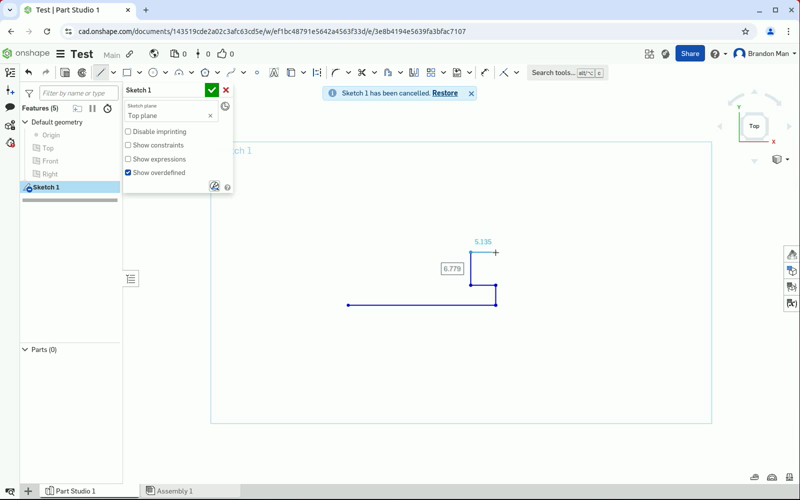
key_down(shift)
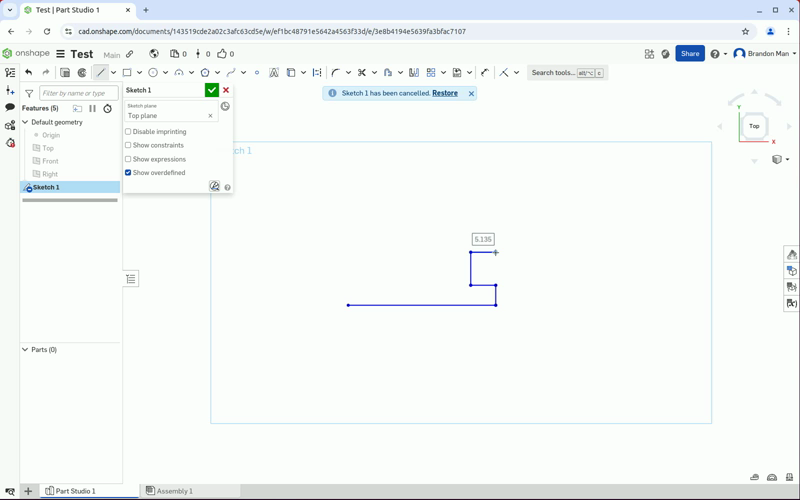
mouse_move(525, 252)
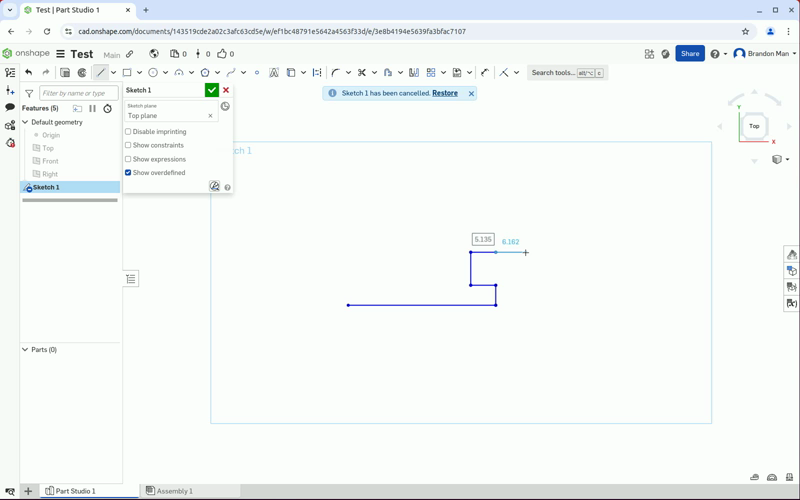
mouse_move(495, 230)
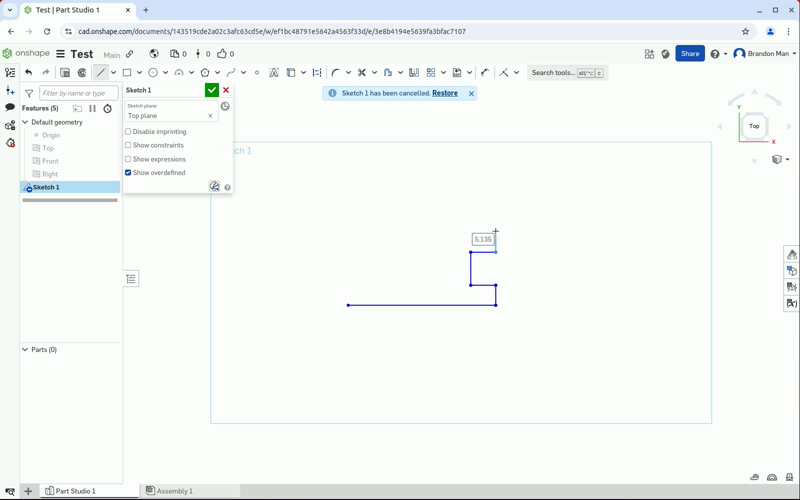
click(495, 230)
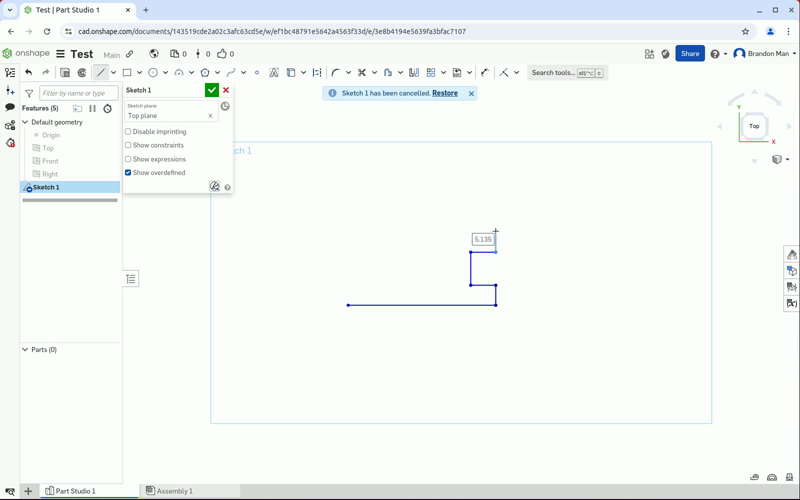
key_up(shift)
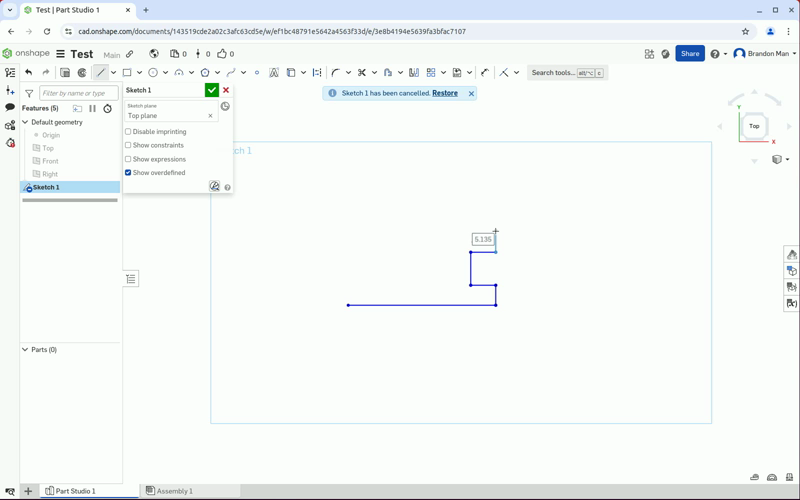
key_down(shift)
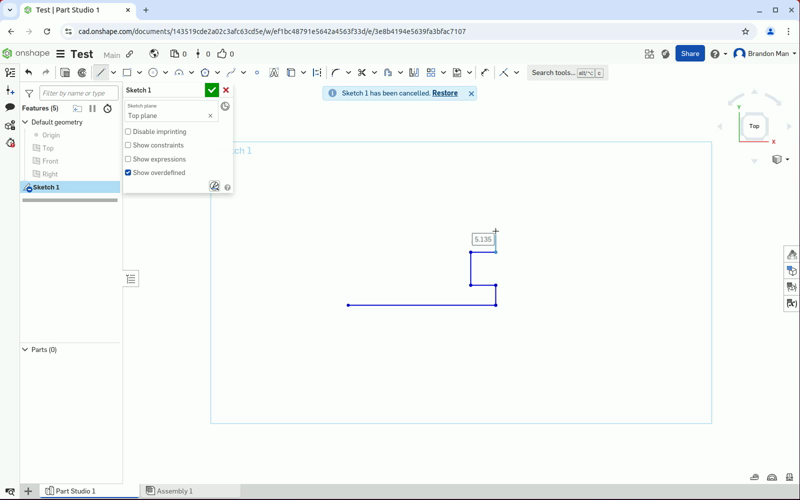
mouse_move(348, 230)
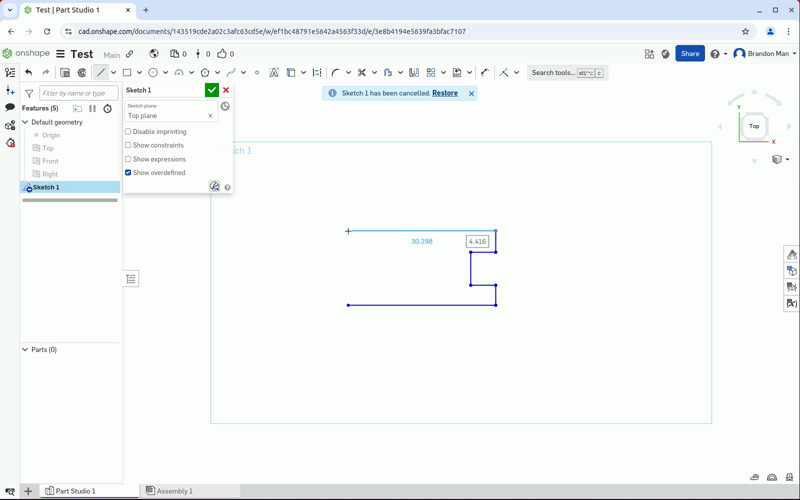
click(348, 230)
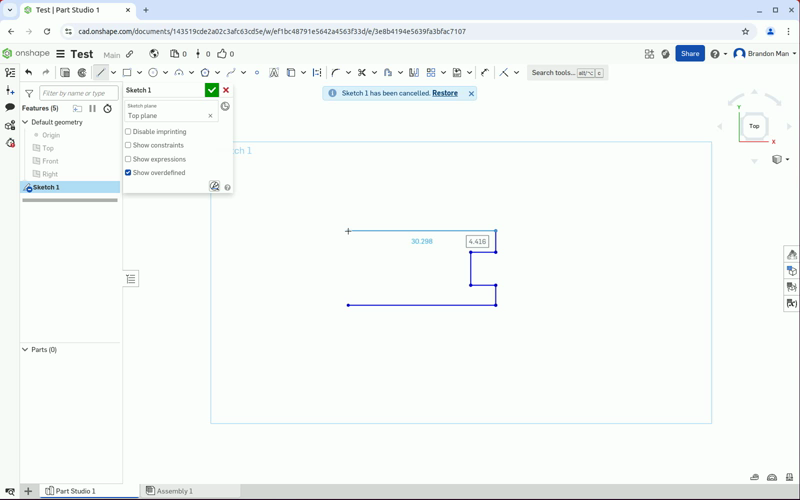
key_up(shift)
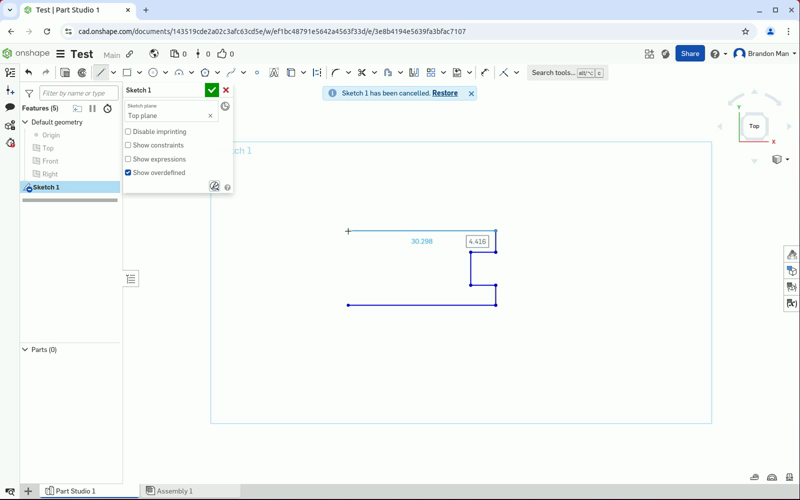
key_down(shift)
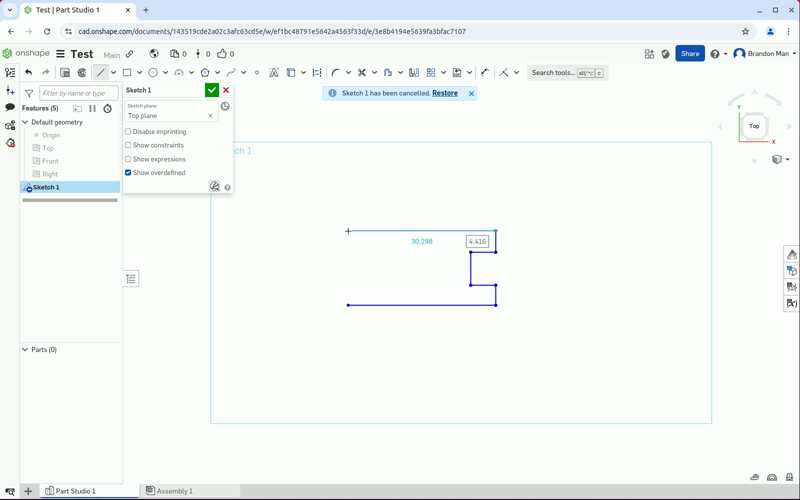
mouse_move(378, 230)
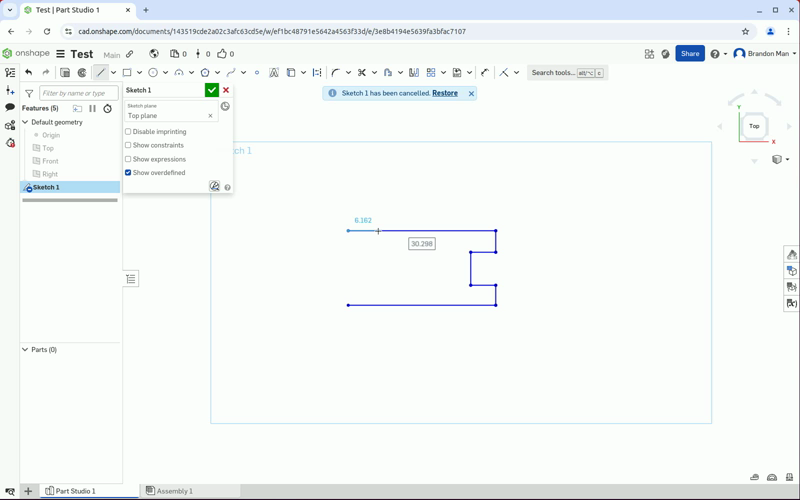
mouse_move(348, 252)
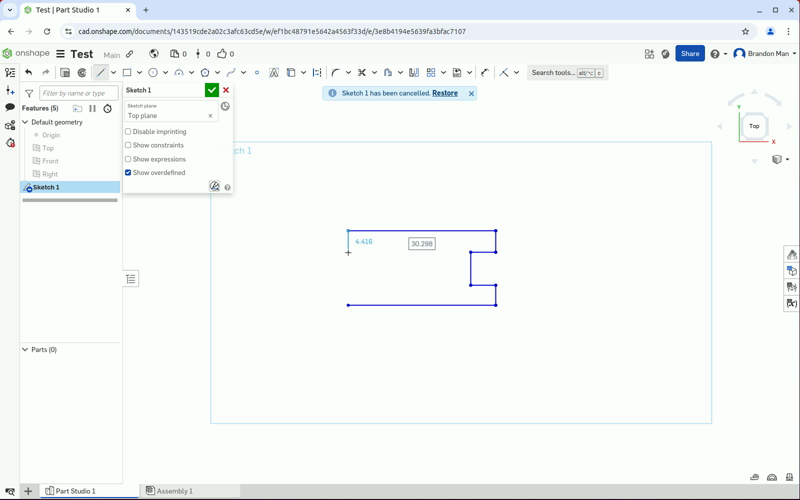
click(348, 252)
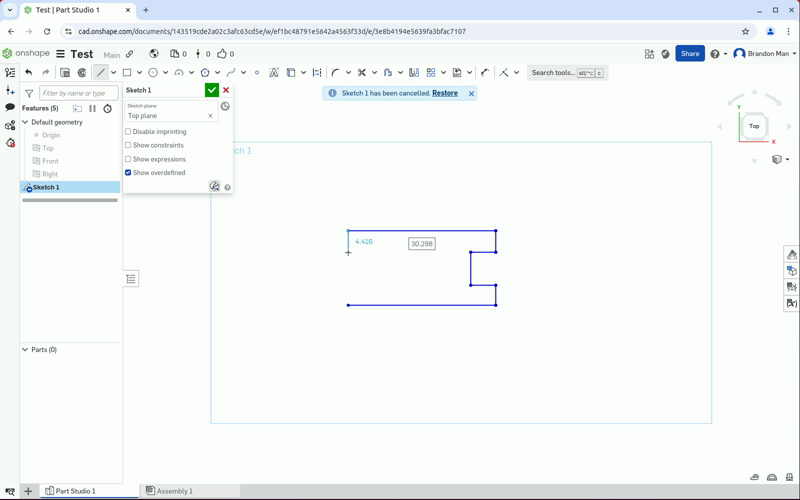
key_up(shift)
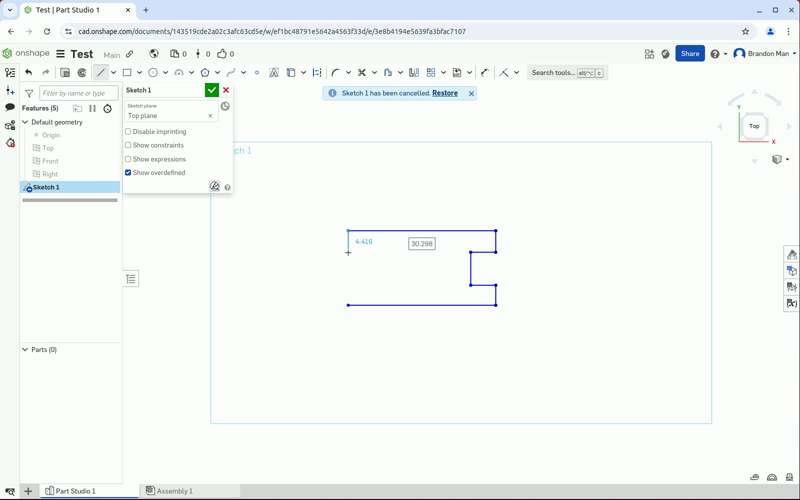
key_down(shift)
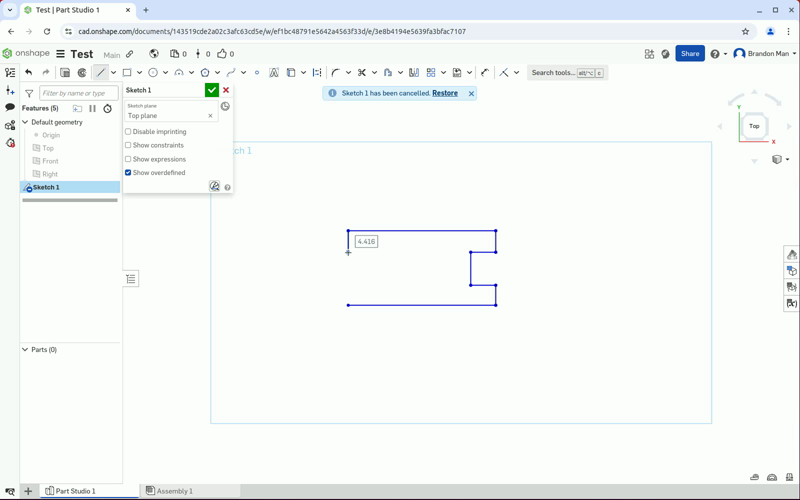
mouse_move(378, 252)
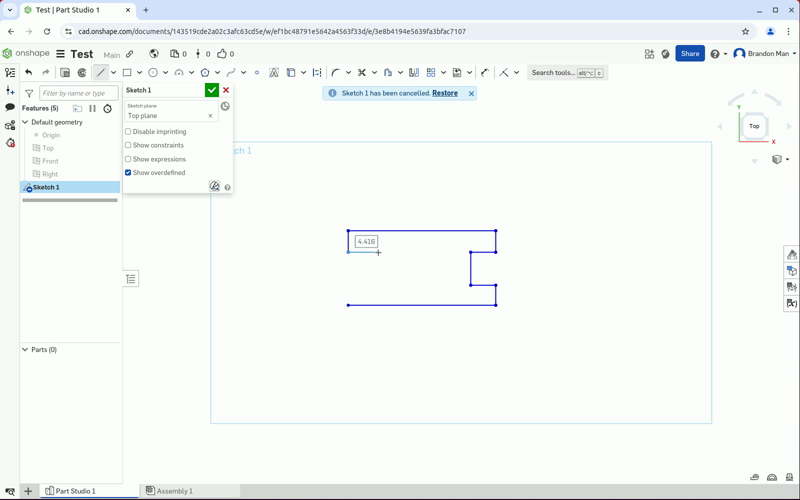
mouse_move(373, 252)
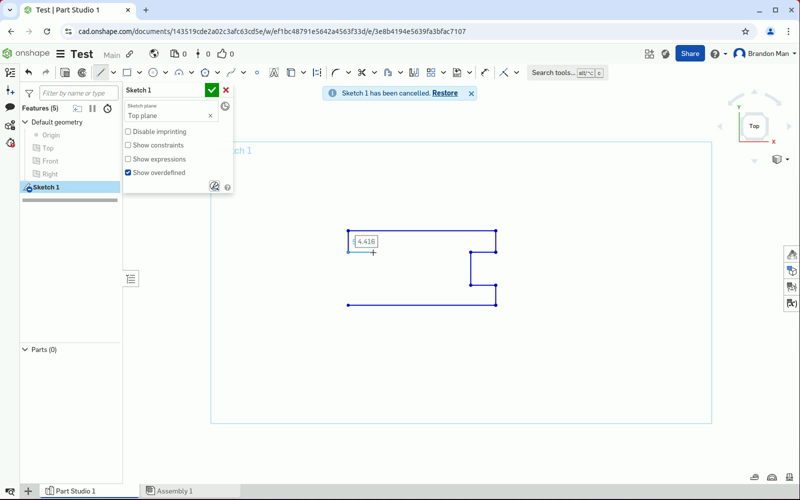
click(373, 252)
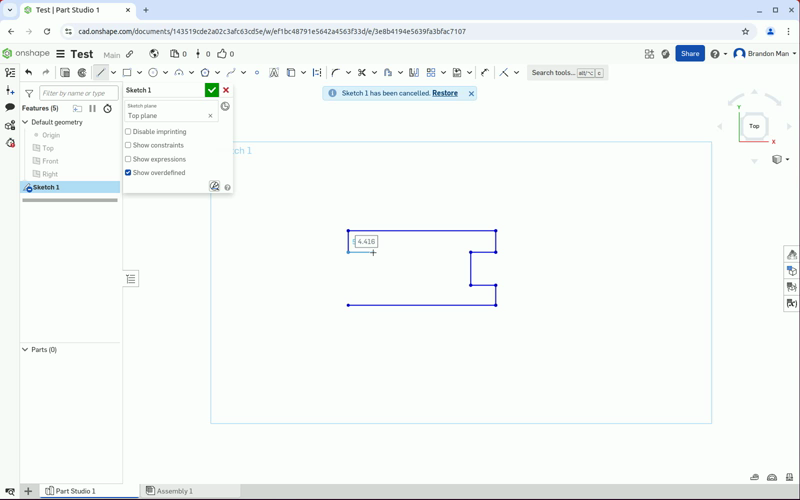
key_up(shift)
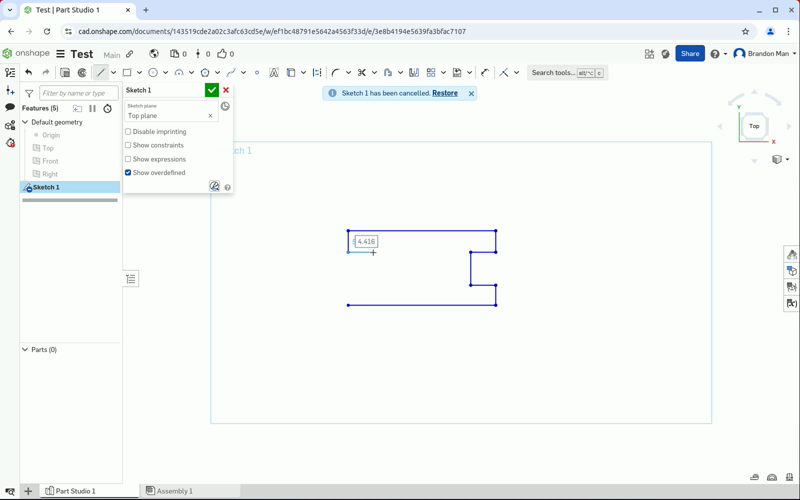
key_down(shift)
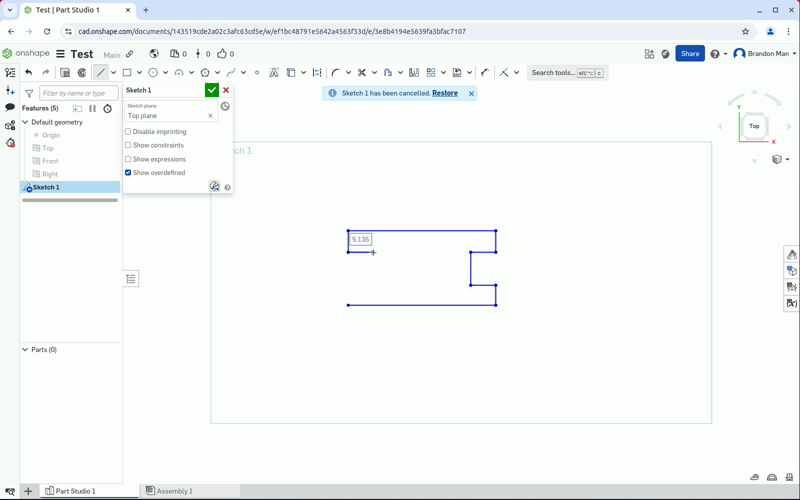
mouse_move(403, 252)
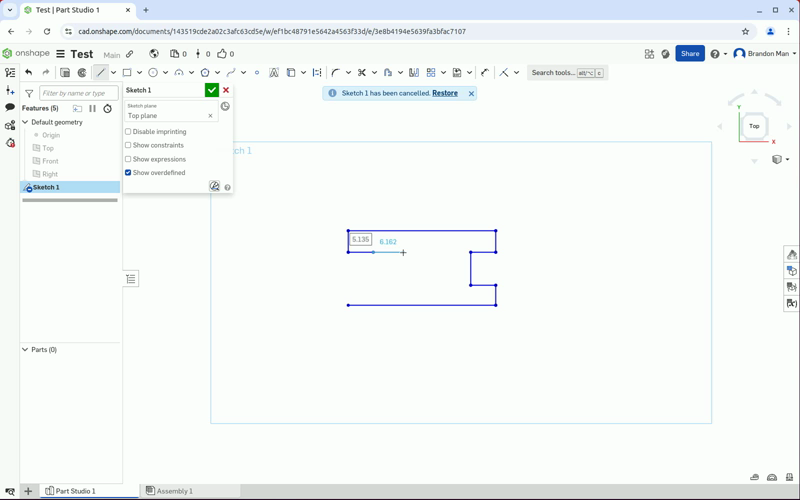
mouse_move(373, 285)
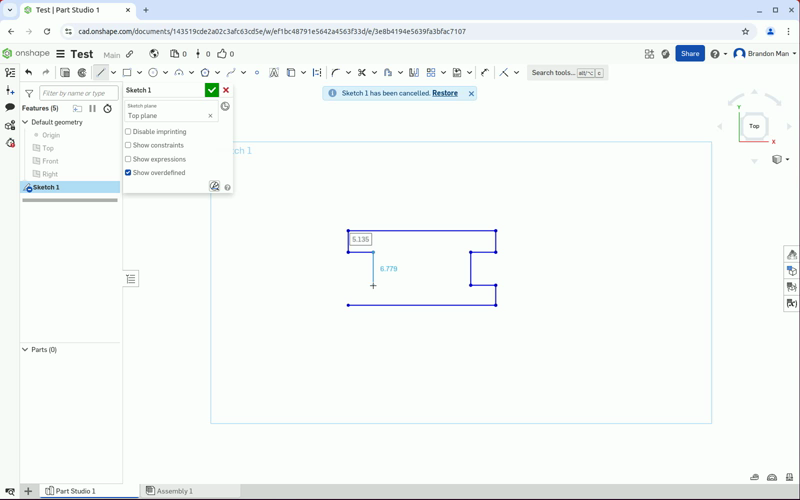
click(373, 285)
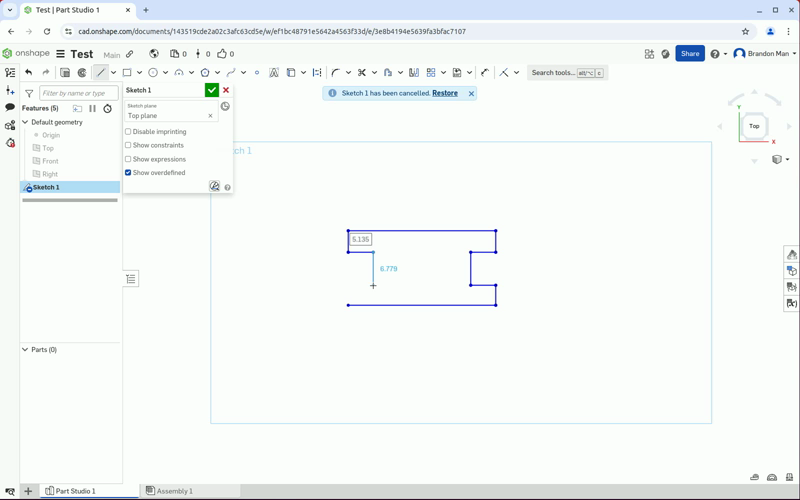
key_up(shift)
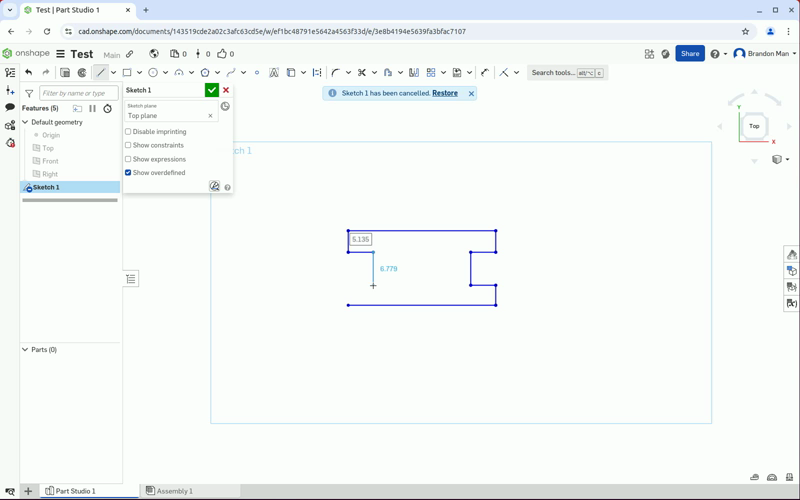
key_down(shift)
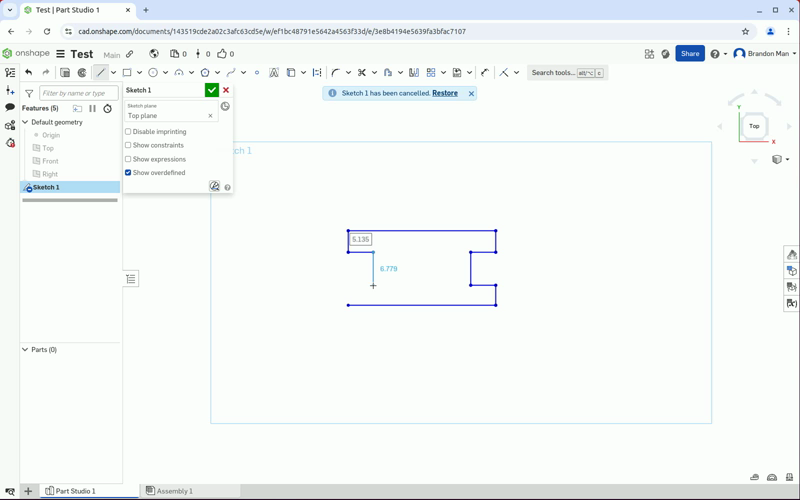
mouse_move(403, 285)
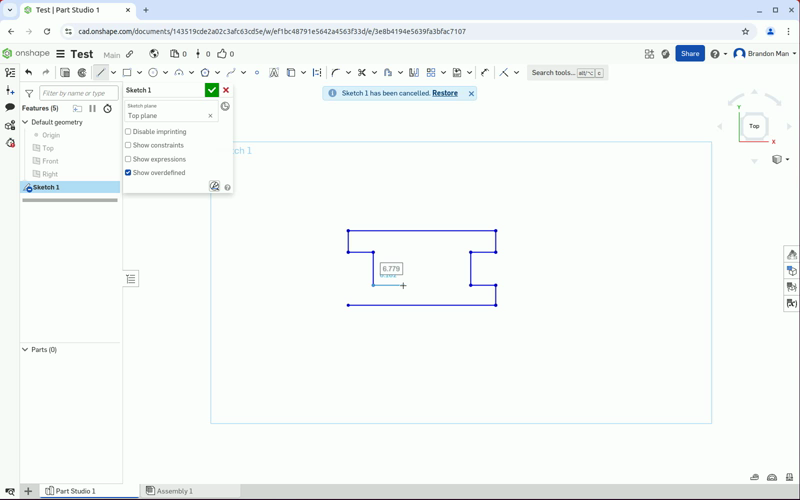
mouse_move(348, 285)
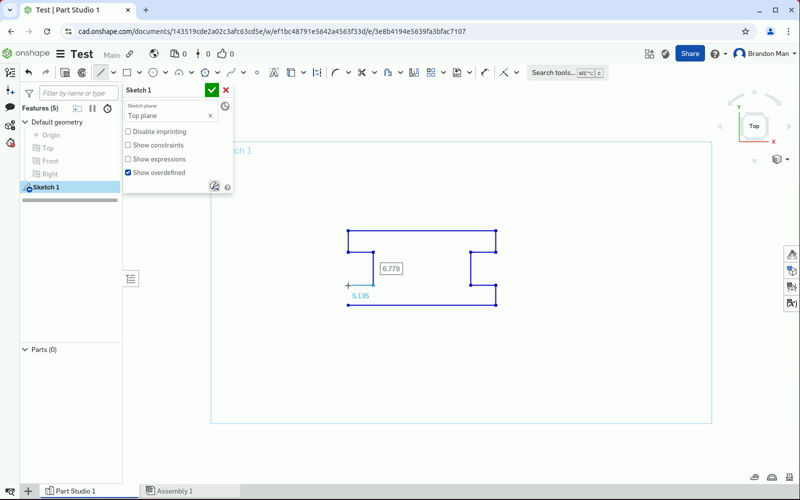
click(348, 285)
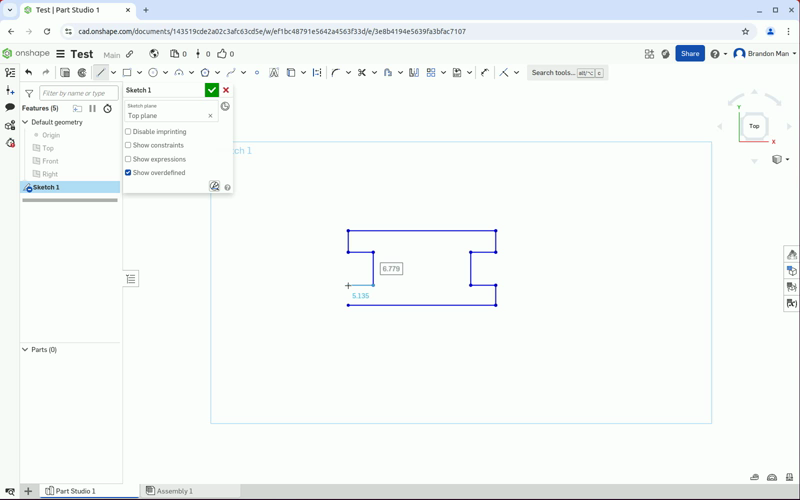
key_up(shift)
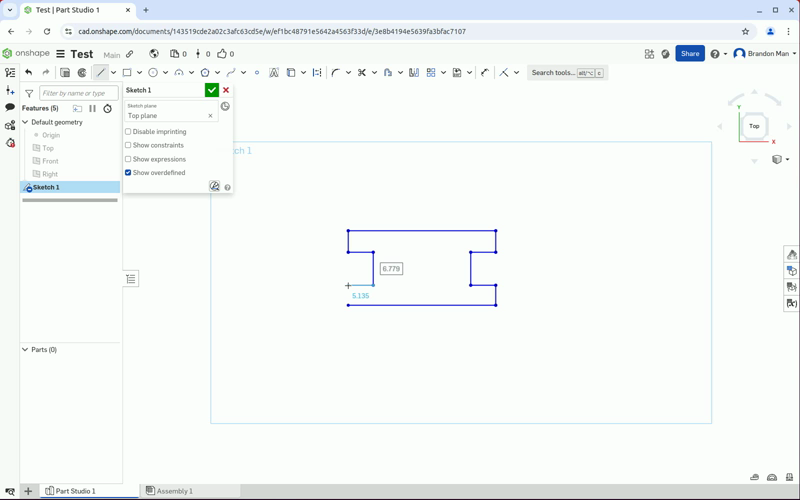
mouse_move(378, 285)
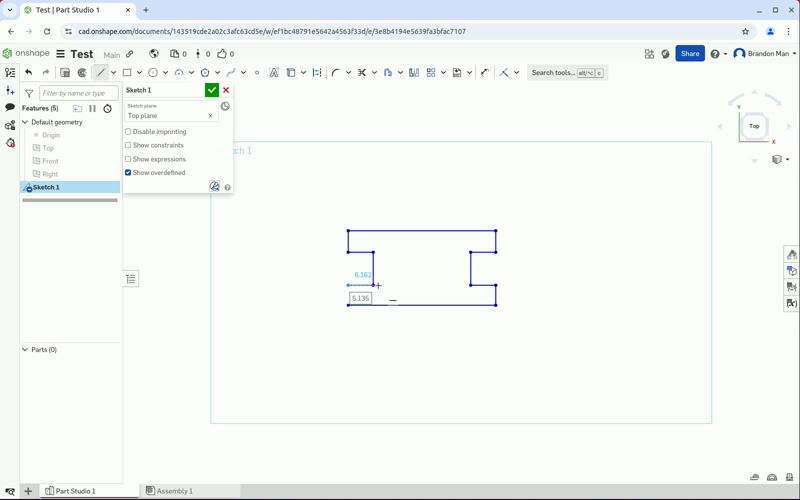
key_down(shift)
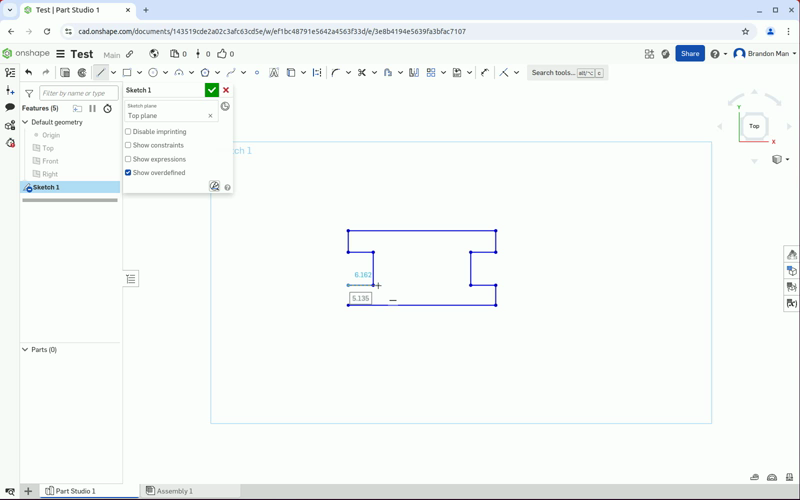
mouse_move(348, 305)
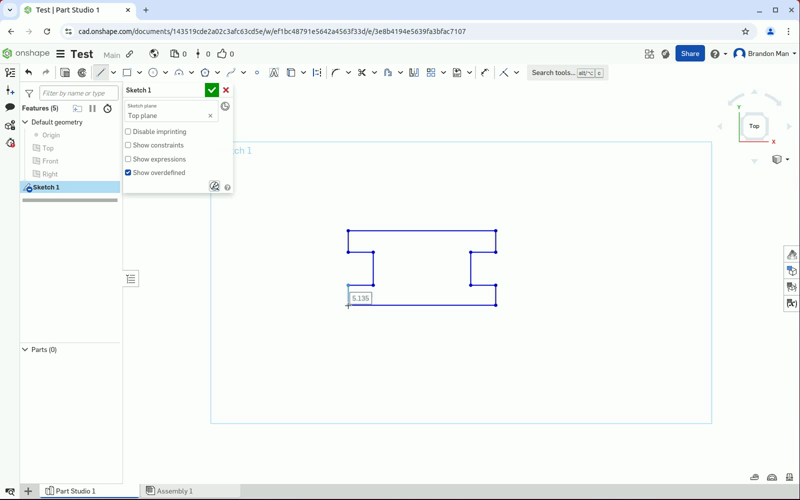
key_up(shift)
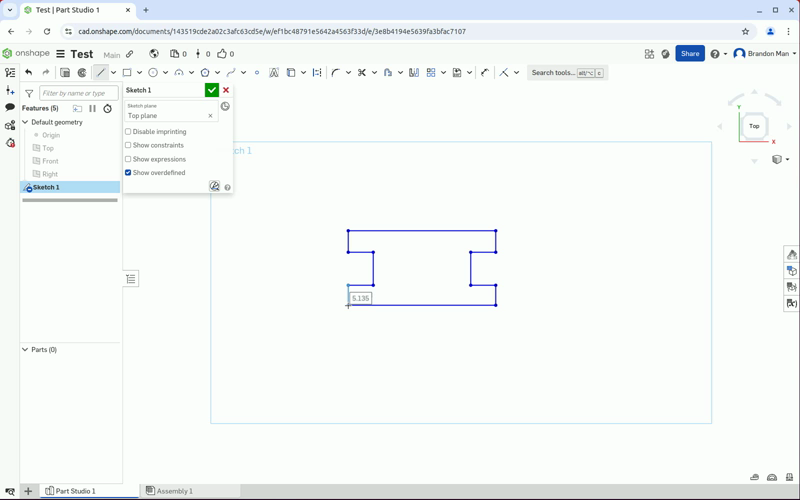
click(348, 305)
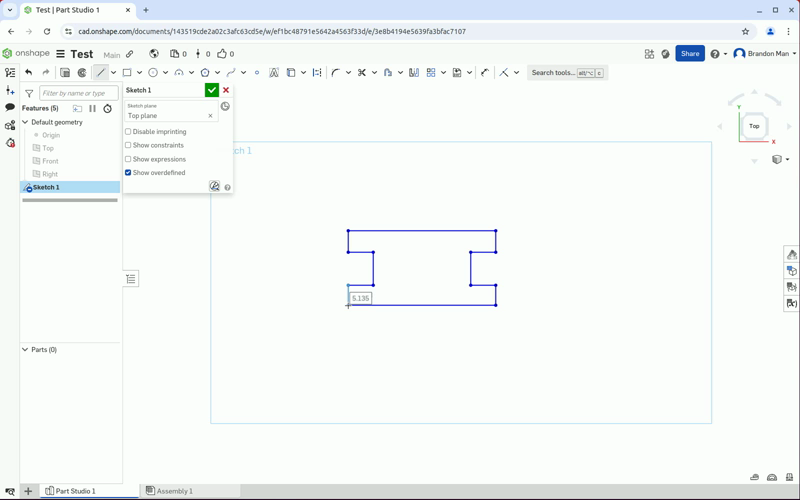
key(esc)
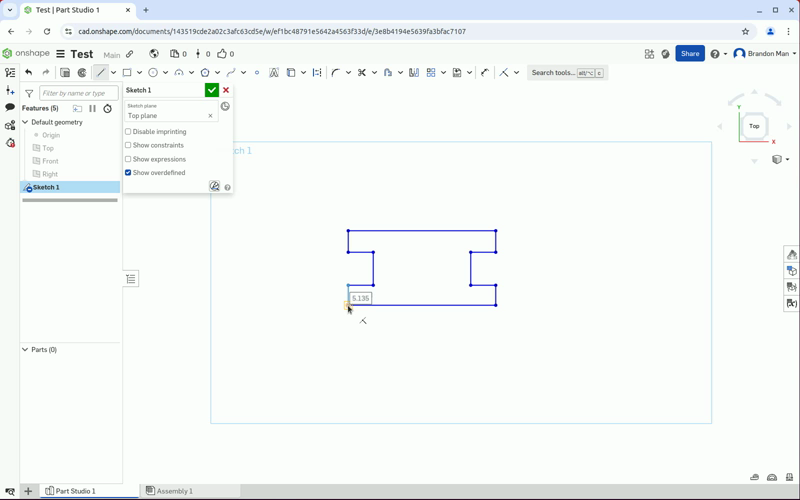
mouse_move(437, 277)
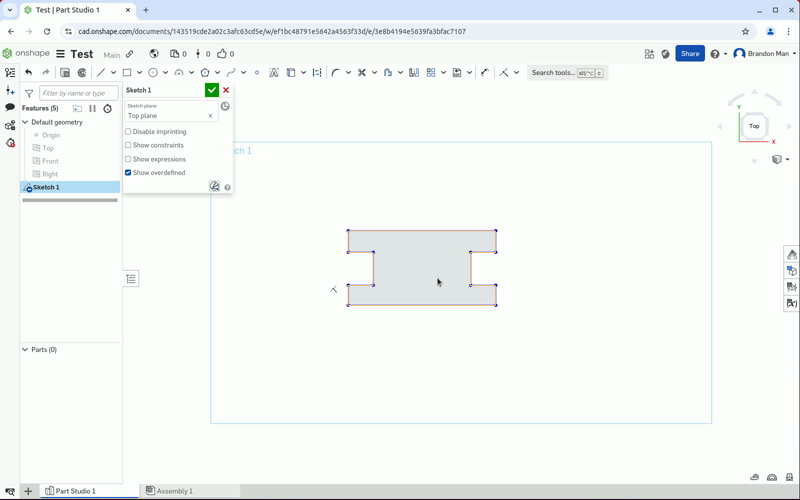
click(437, 277)
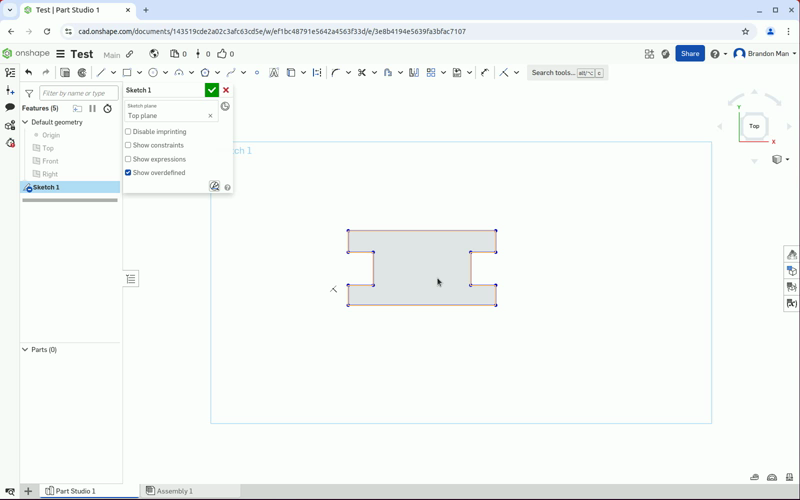
mouse_move(73, 352)
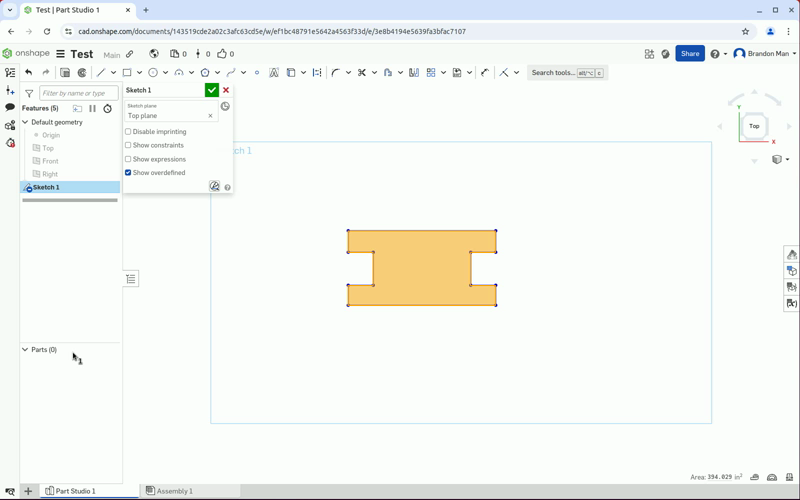
key(shift+y)
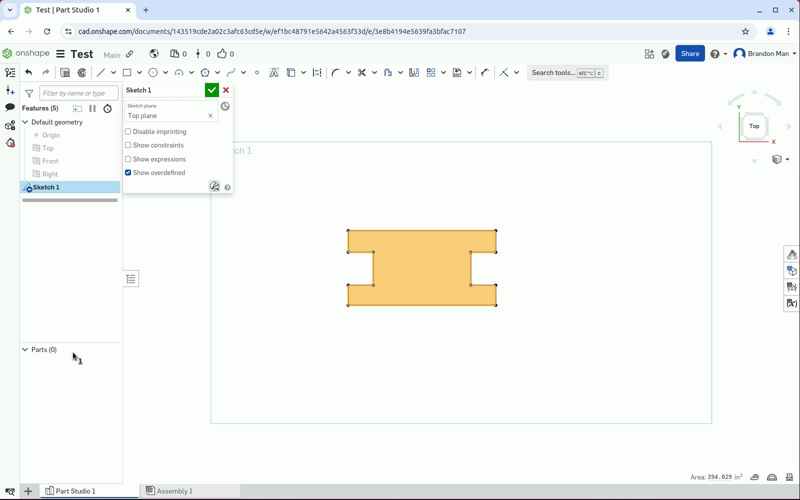
key(shift+e)
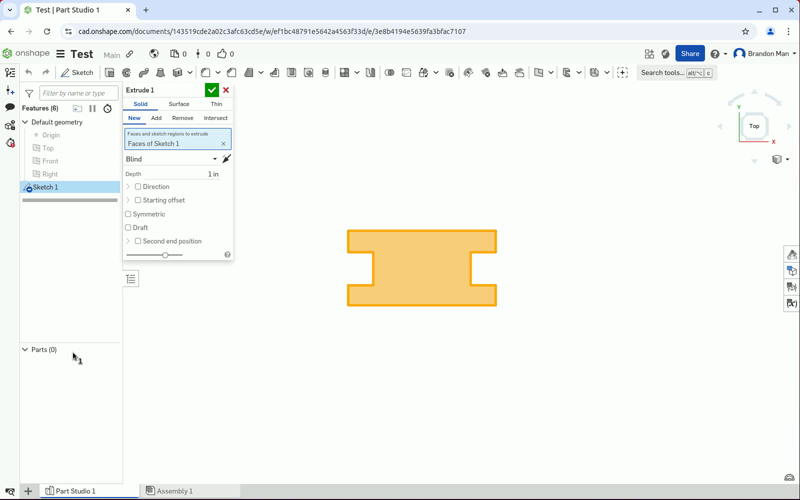
mouse_move(143, 106)
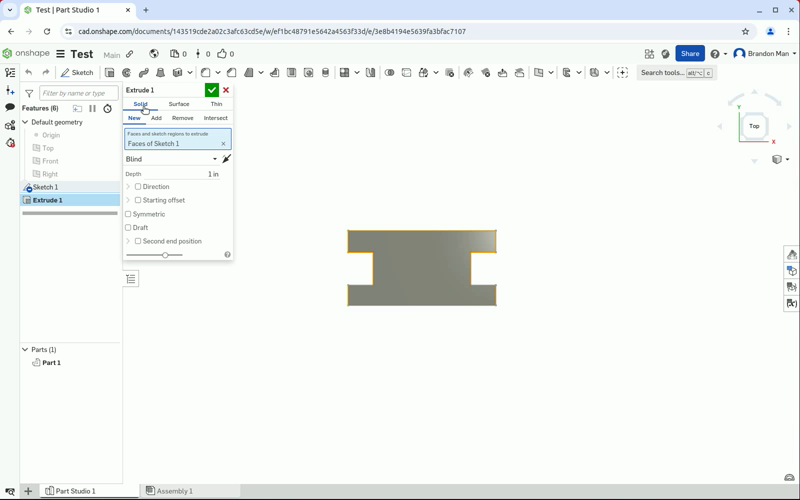
click(143, 106)
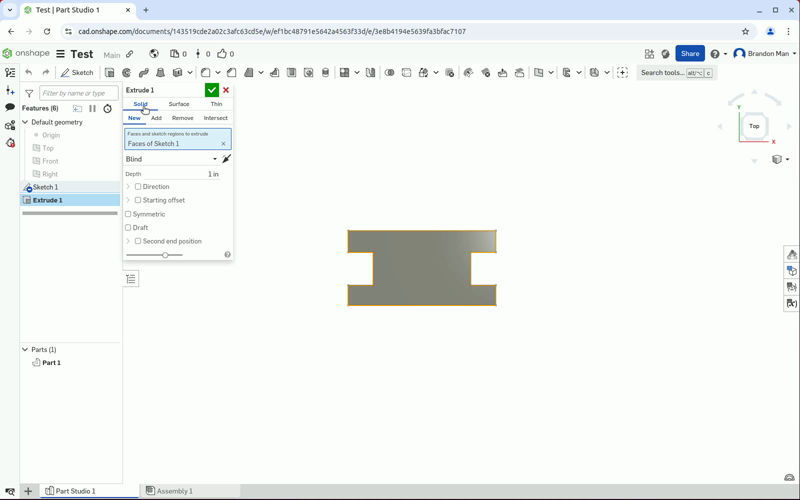
mouse_move(137, 120)
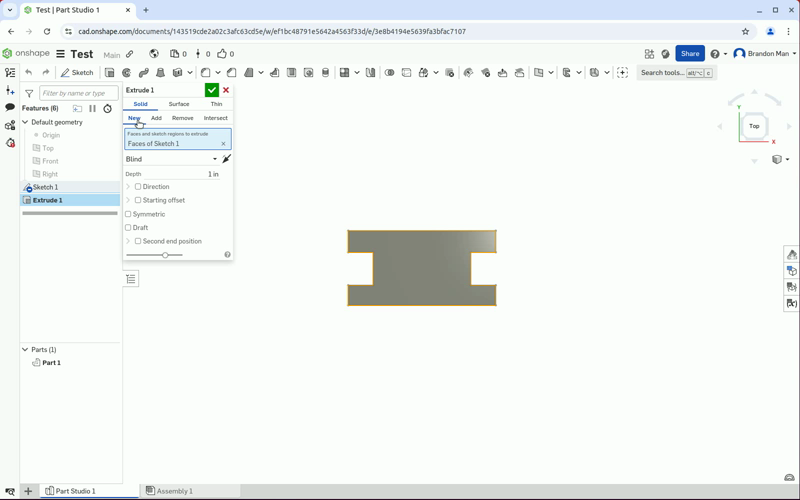
click(137, 120)
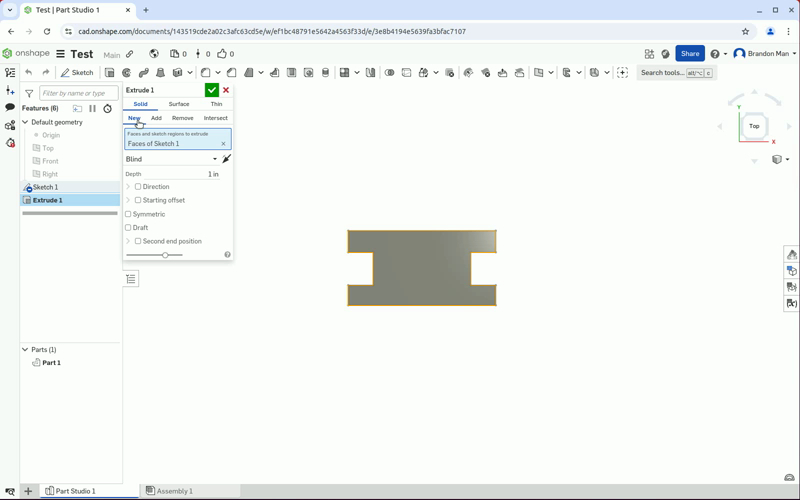
key(tab, 4)
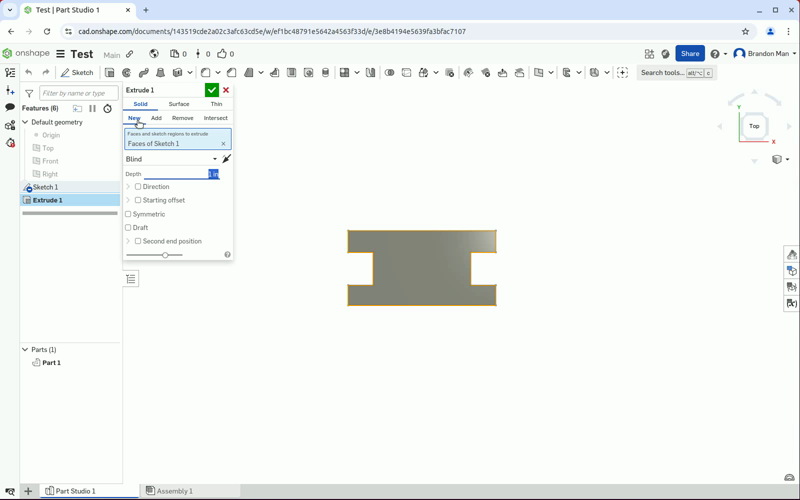
text(6.258)
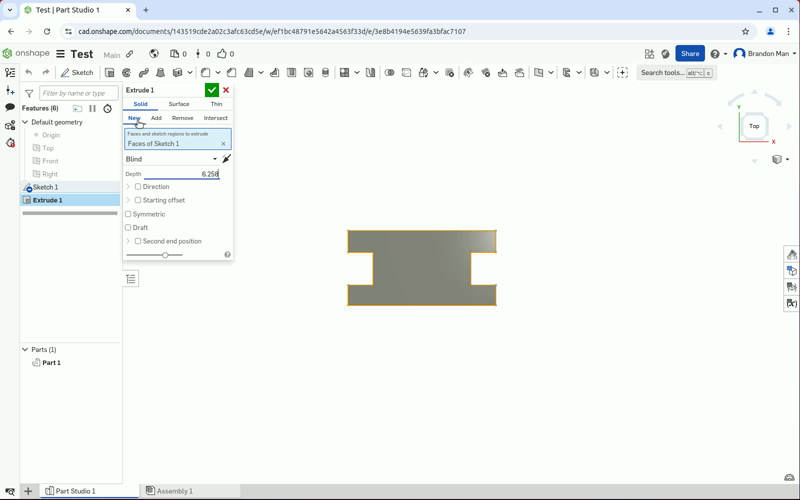
key(enter)
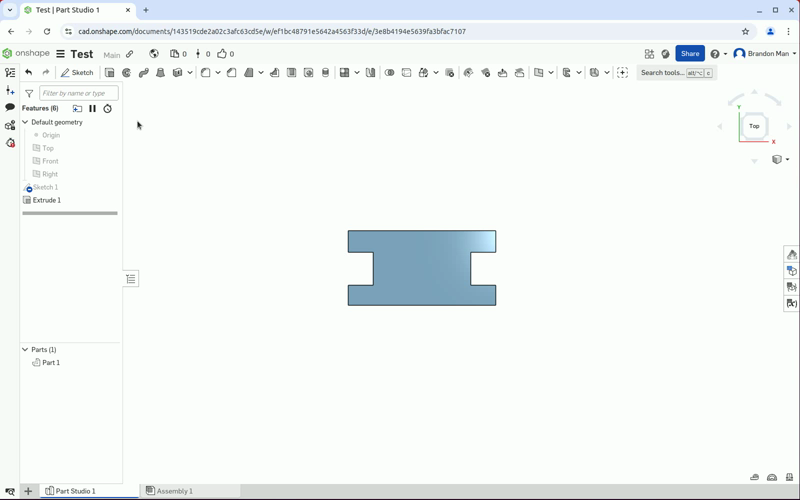
key(shift+h)
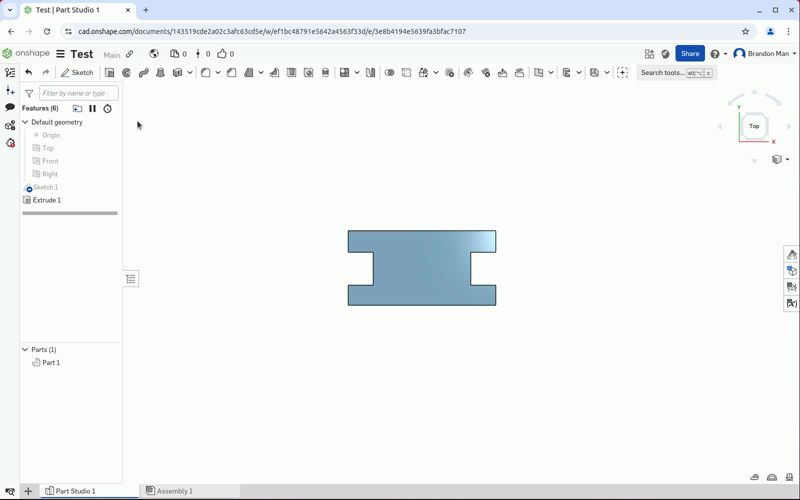
key(shift+h)
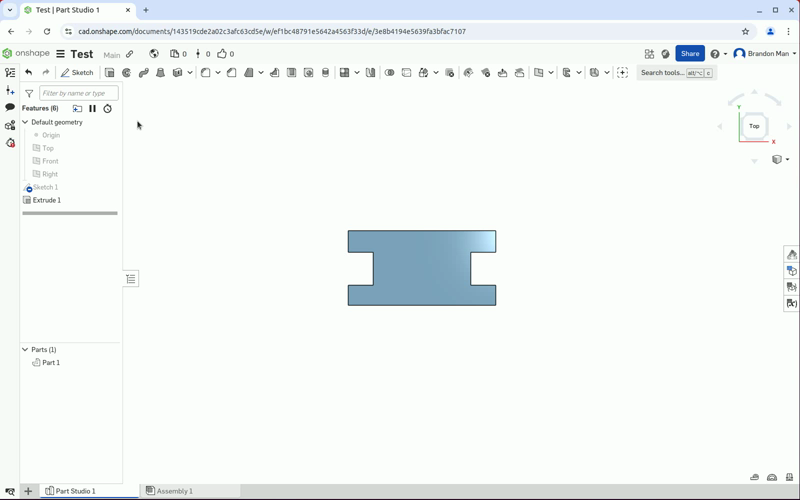
mouse_move(73, 189)
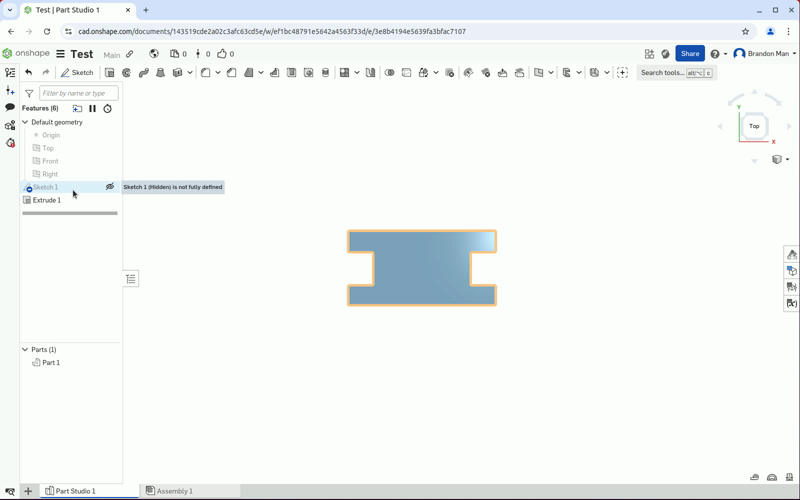
click(73, 189)
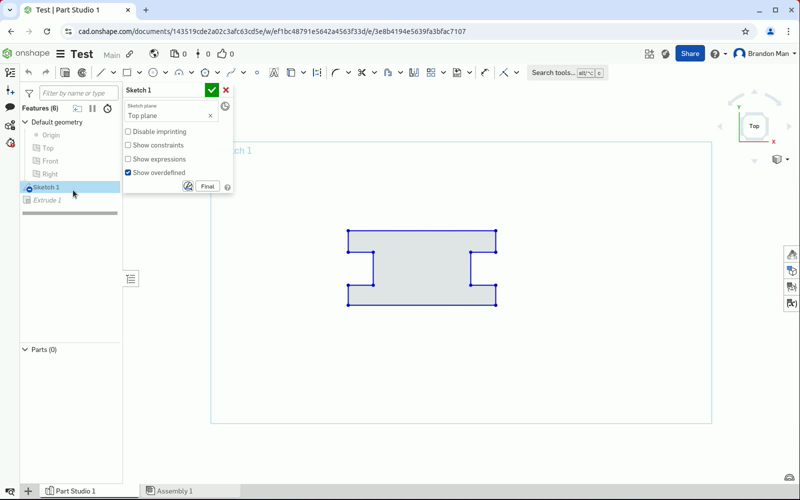
mouse_move(229, 92)
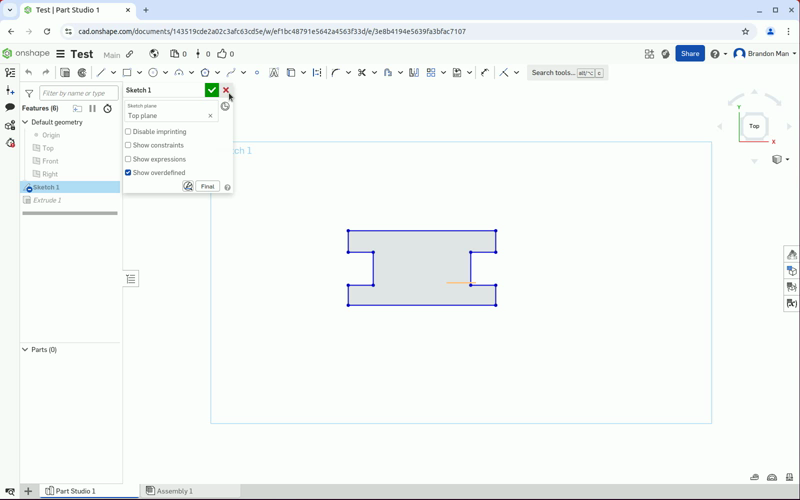
click(229, 92)
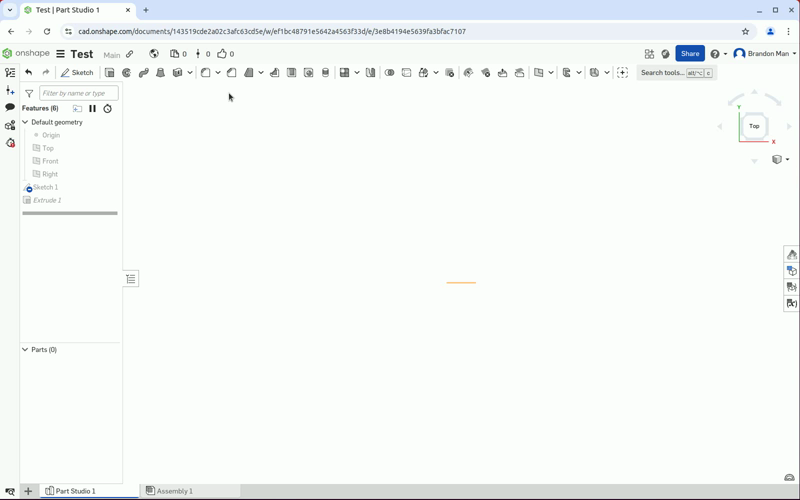
mouse_move(541, 75)
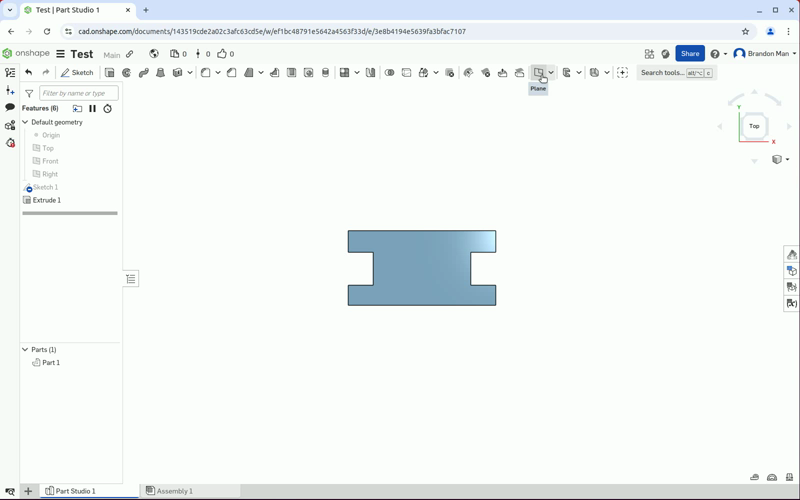
click(541, 75)
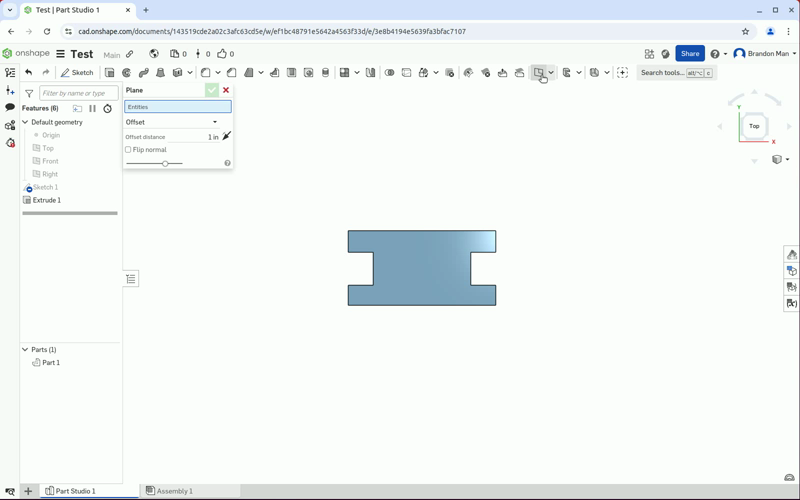
mouse_move(73, 150)
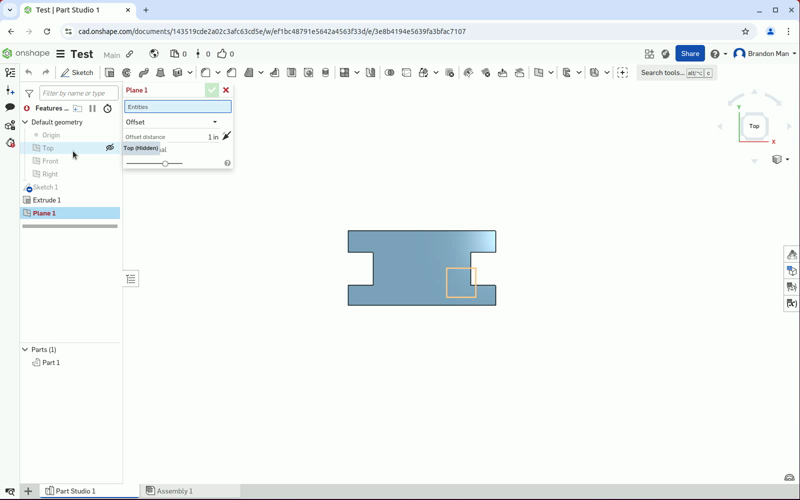
click(73, 150)
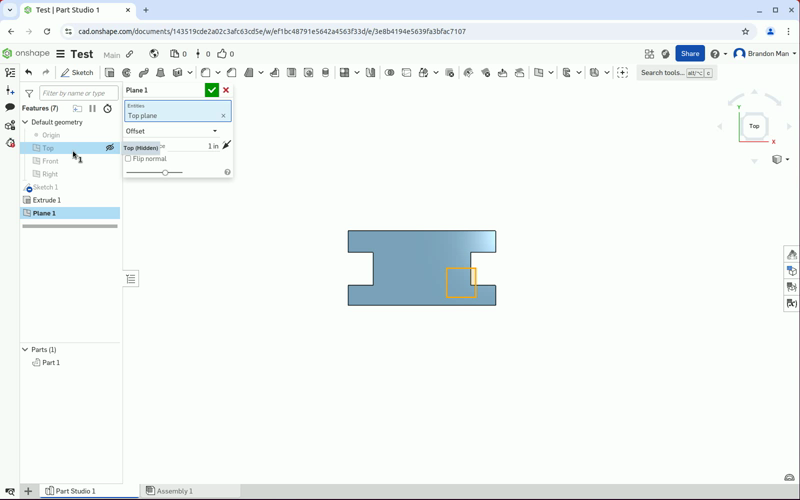
key(tab, 2)
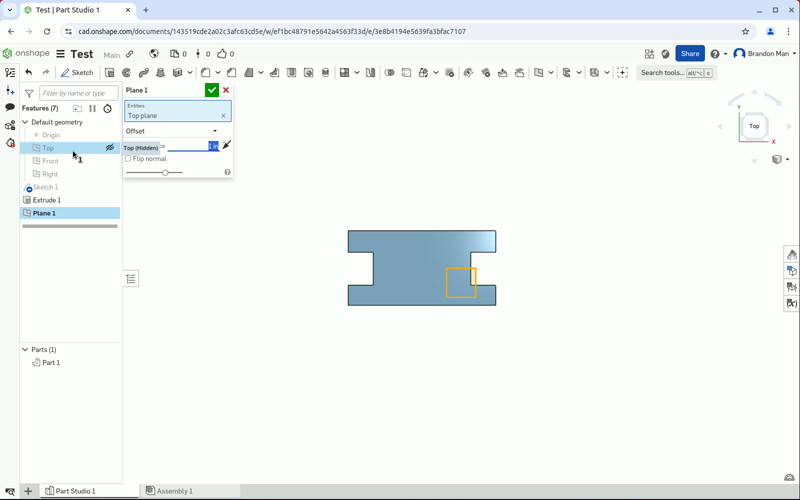
text(6.255)
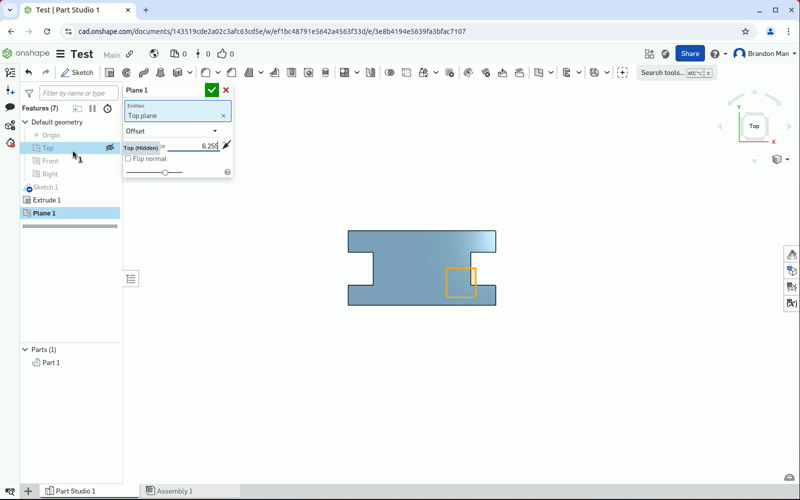
key(enter, 2)
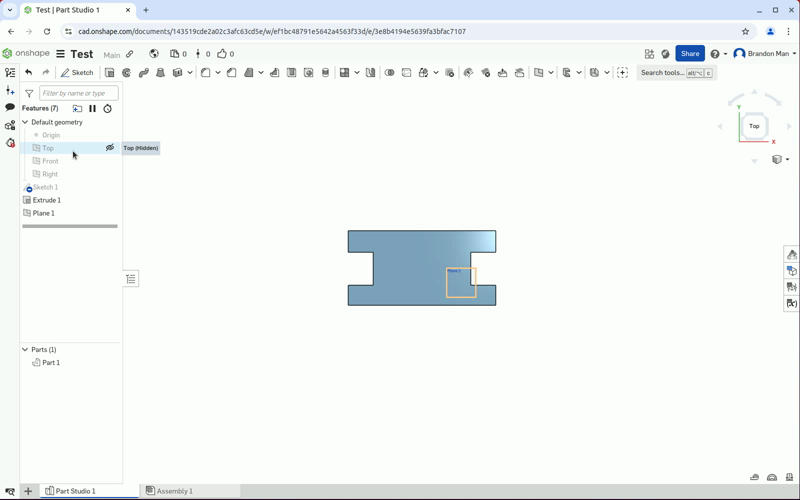
key(shift+s)
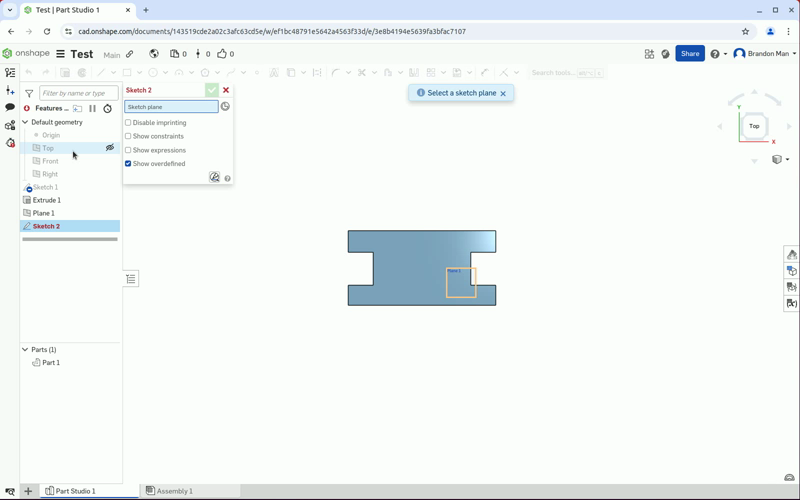
mouse_move(73, 215)
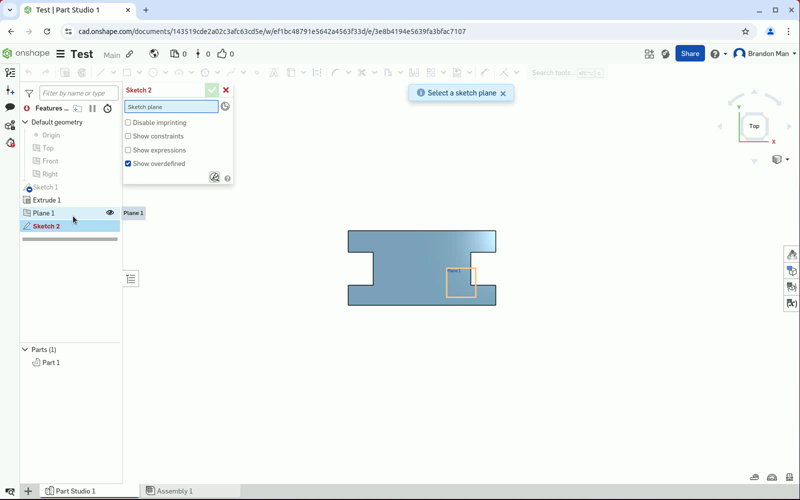
click(73, 215)
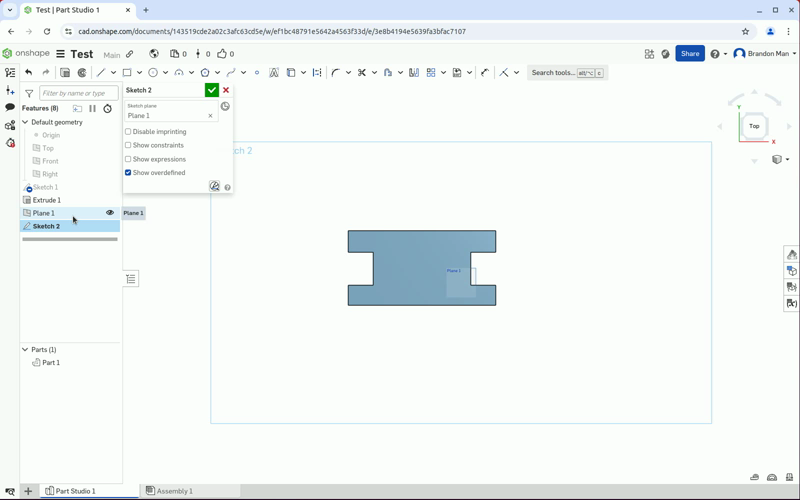
mouse_move(73, 352)
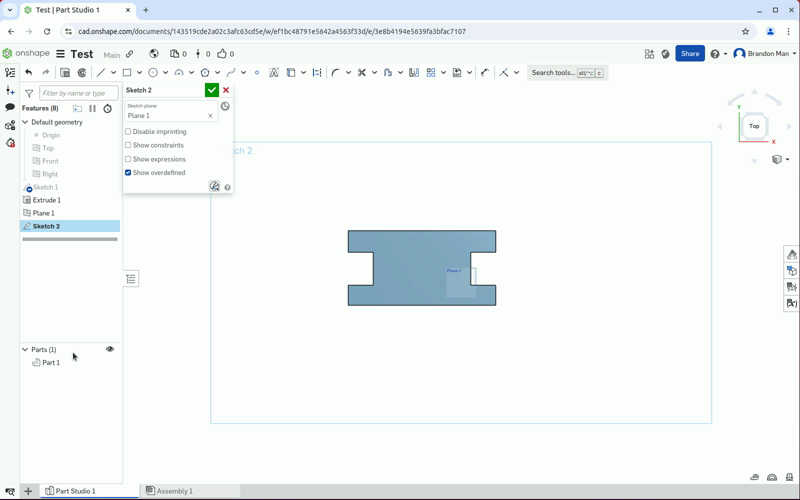
key(y)
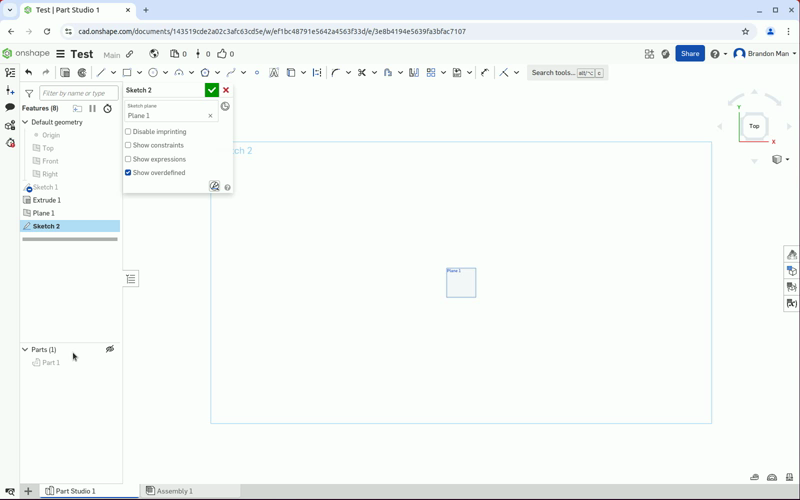
key(l)
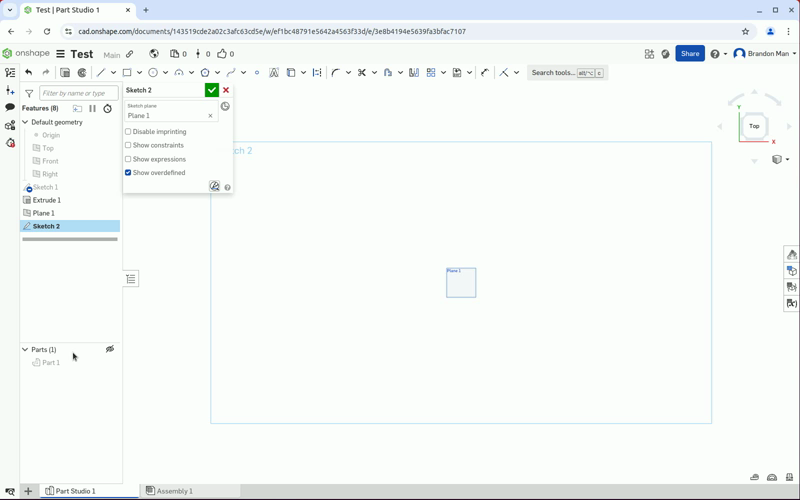
key_down(shift)
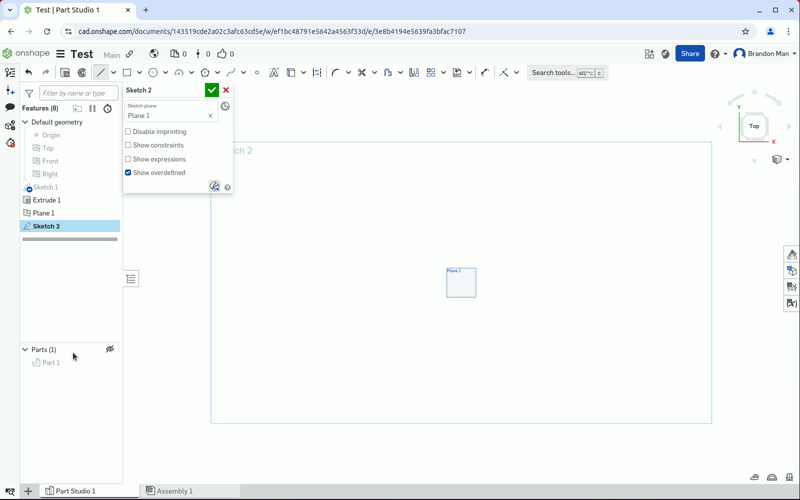
mouse_move(385, 267)
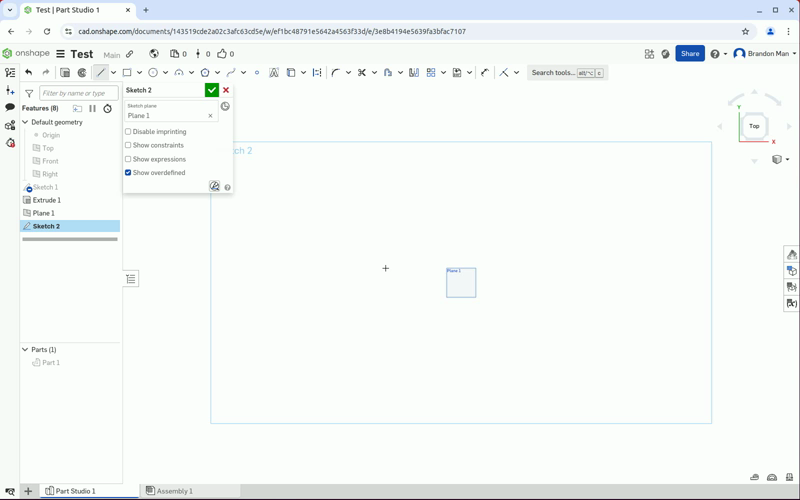
click(385, 267)
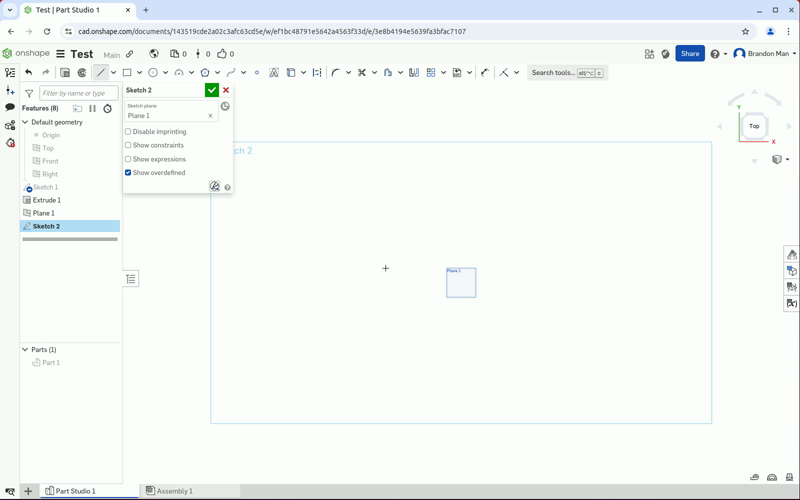
key_up(shift)
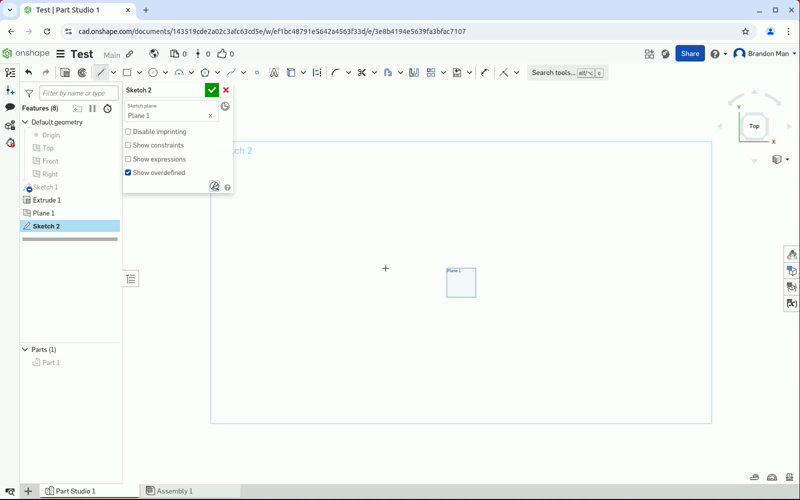
key_down(shift)
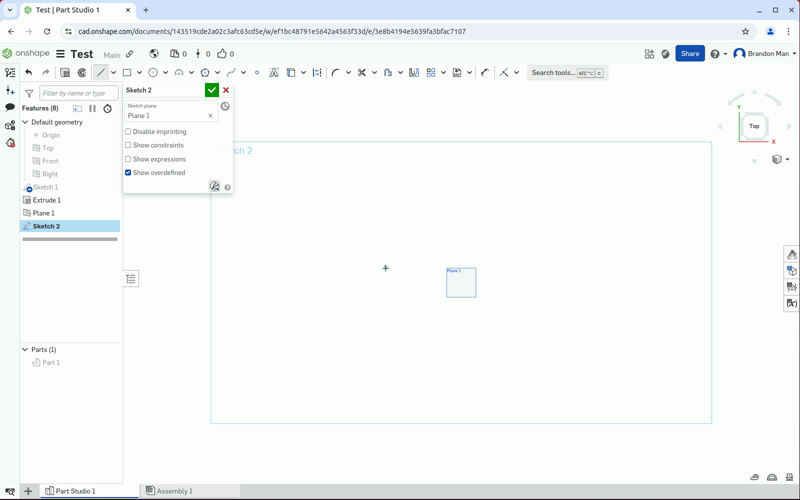
mouse_move(415, 267)
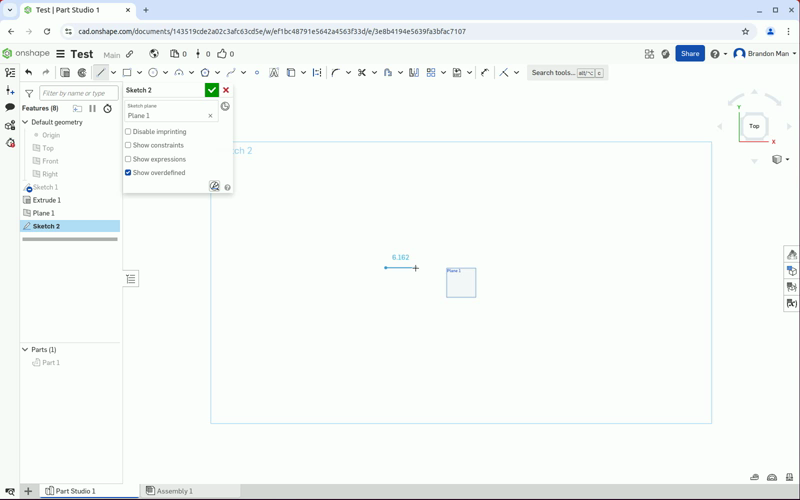
mouse_move(423, 305)
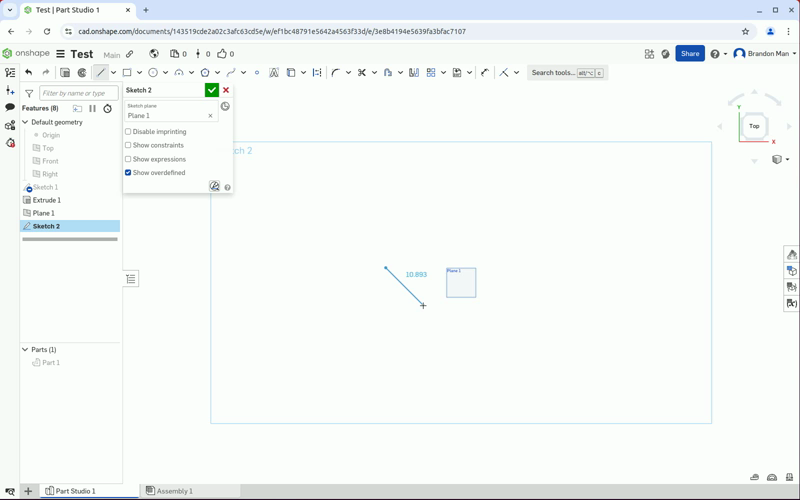
click(423, 305)
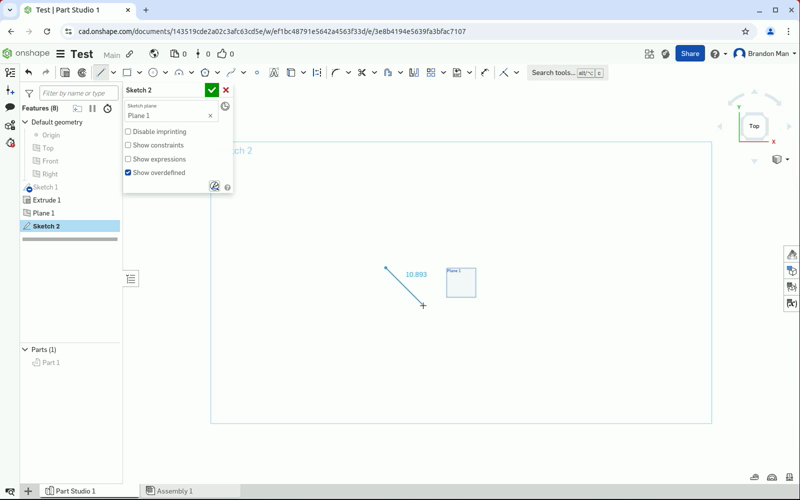
key_up(shift)
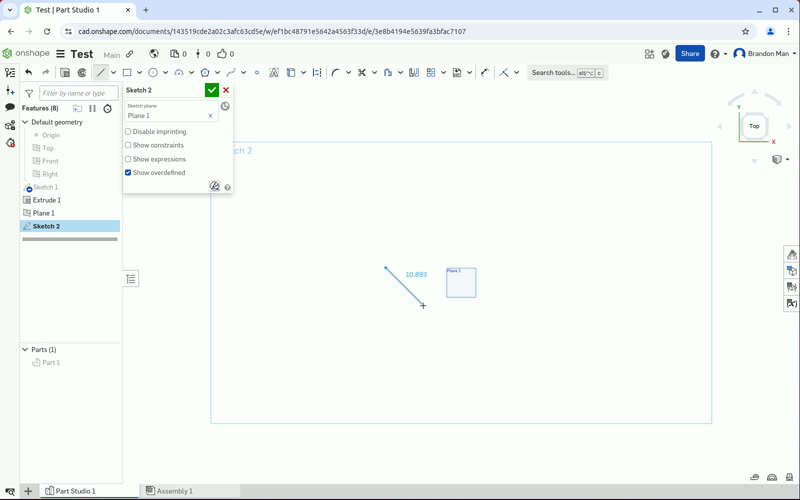
key_down(shift)
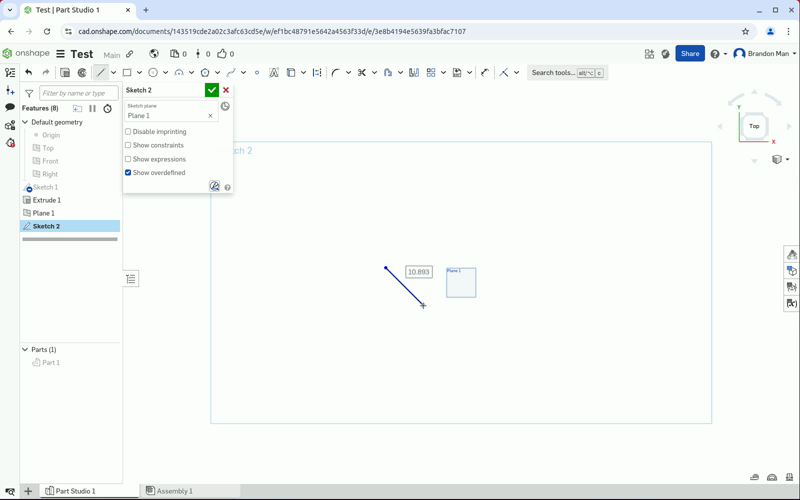
mouse_move(453, 305)
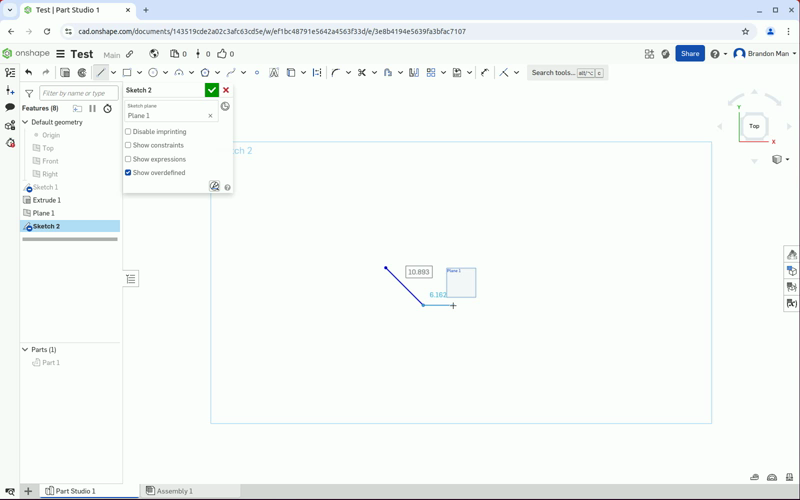
mouse_move(459, 267)
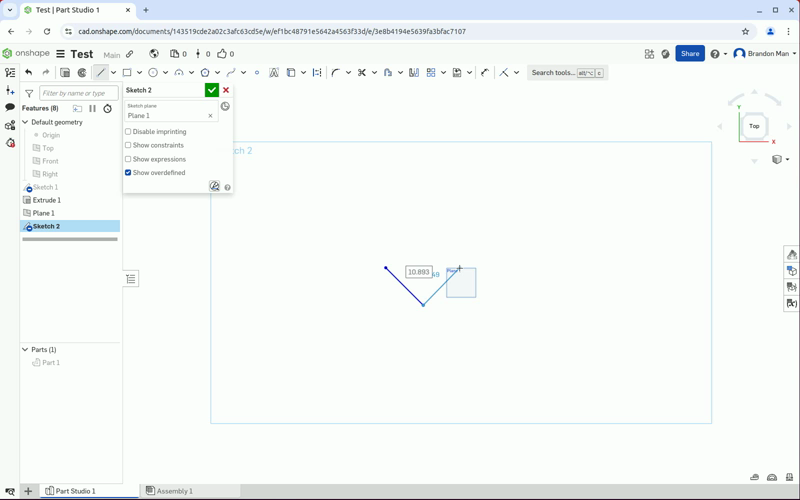
click(459, 267)
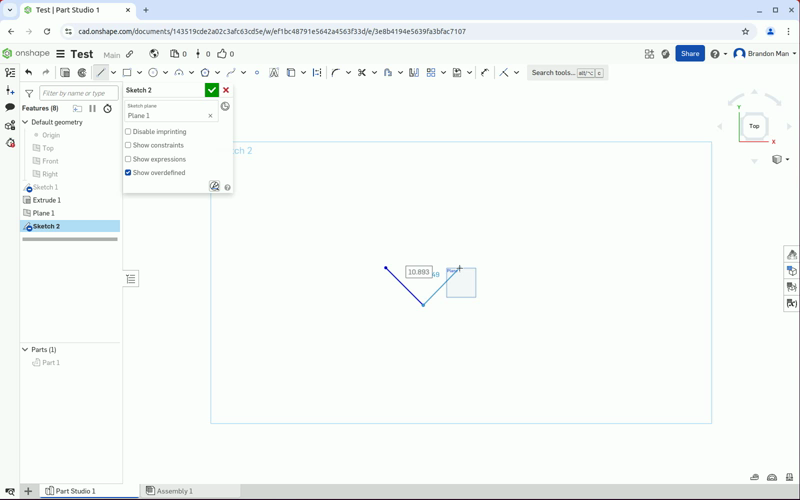
key_up(shift)
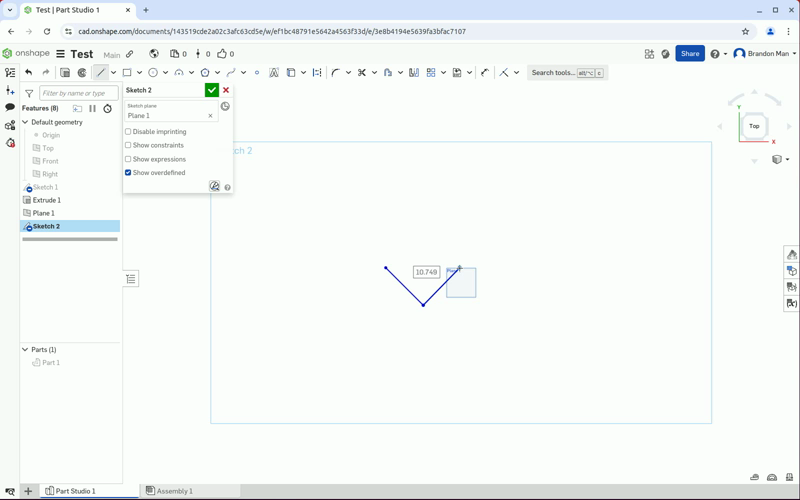
key_down(shift)
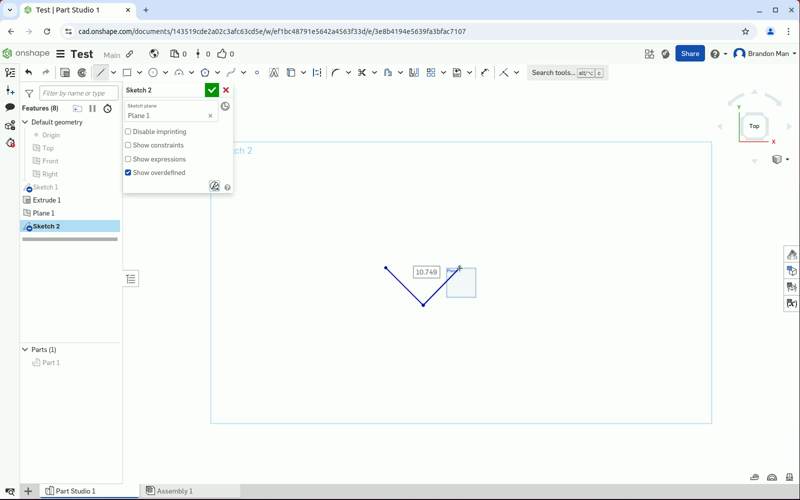
mouse_move(489, 267)
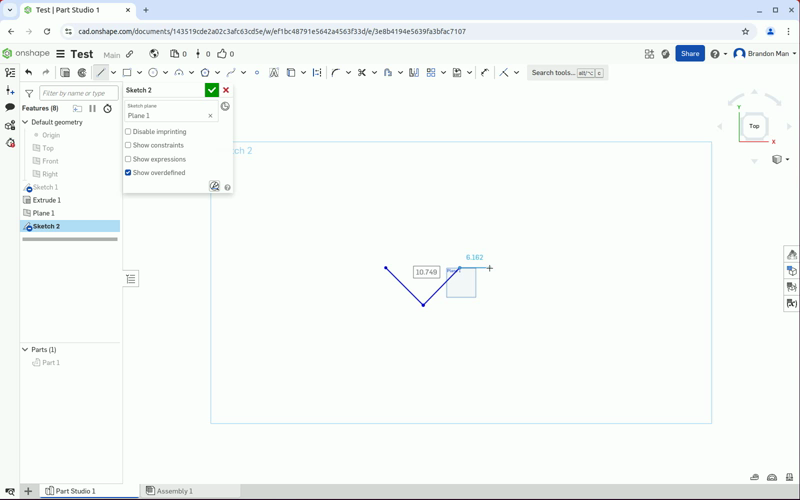
mouse_move(423, 230)
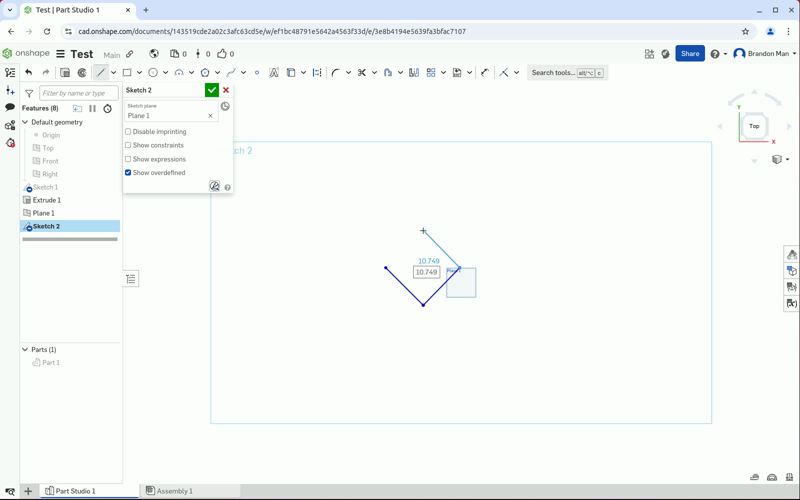
click(423, 230)
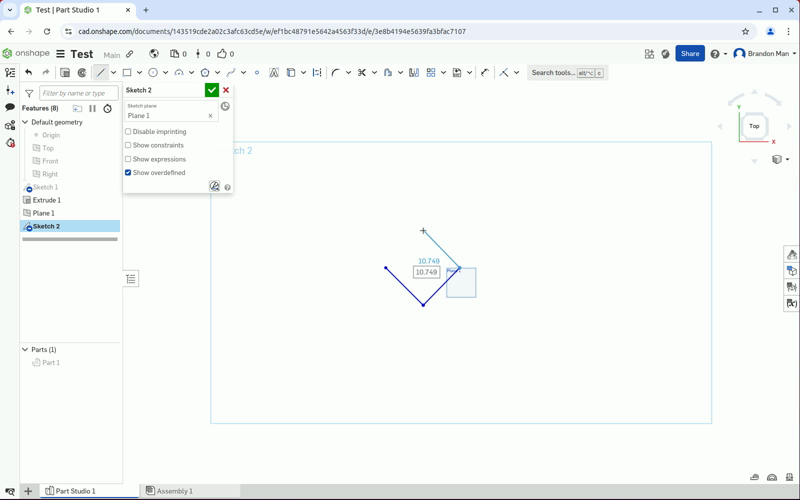
key_up(shift)
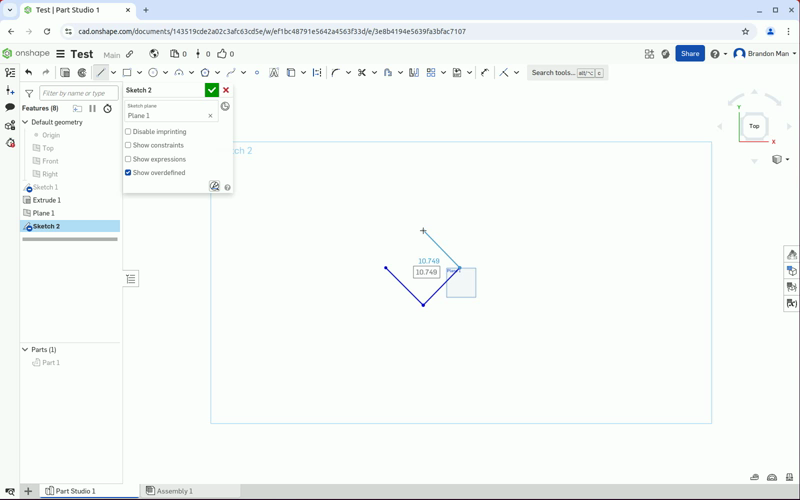
mouse_move(453, 230)
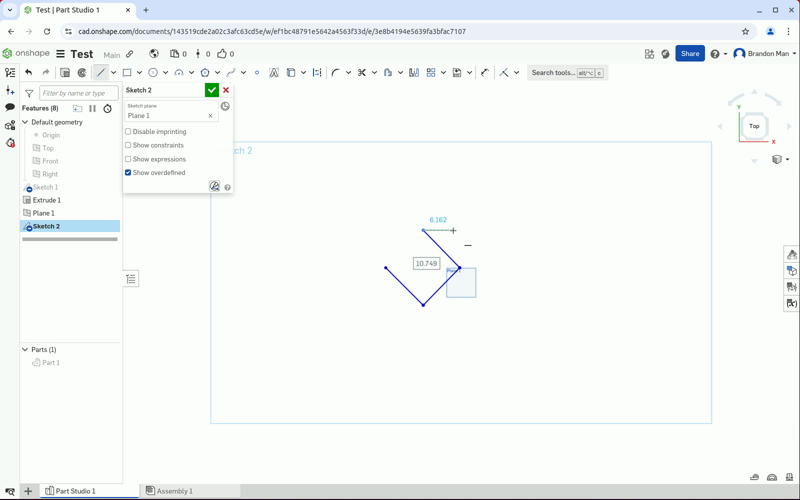
key_down(shift)
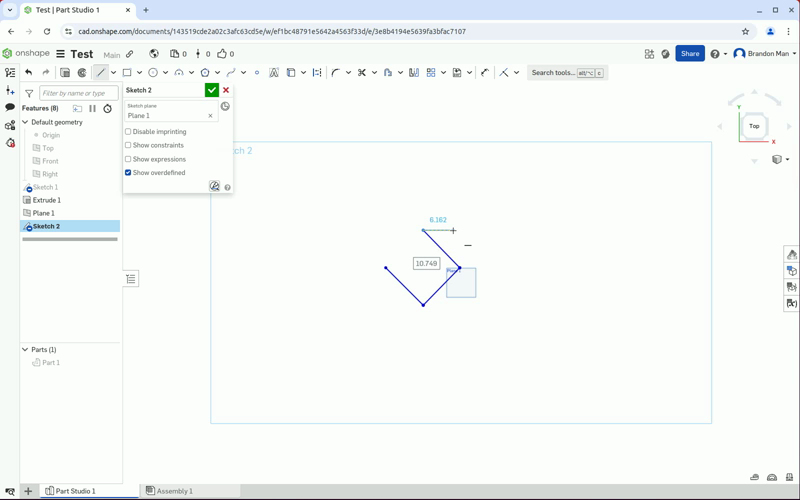
mouse_move(385, 267)
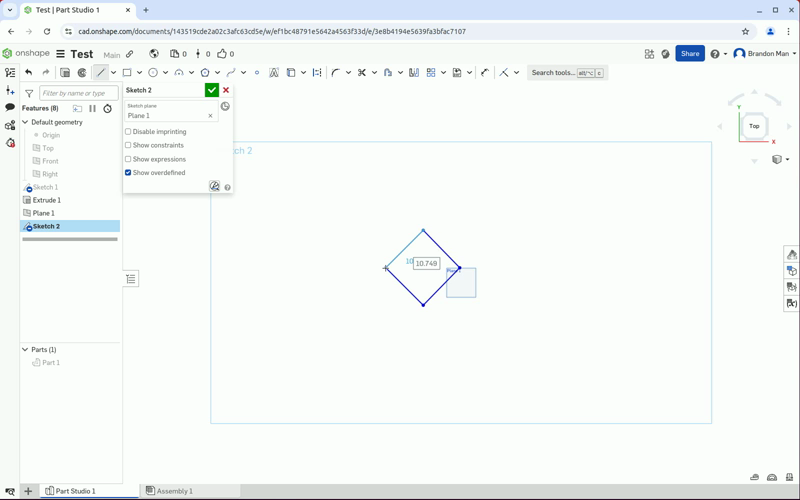
key_up(shift)
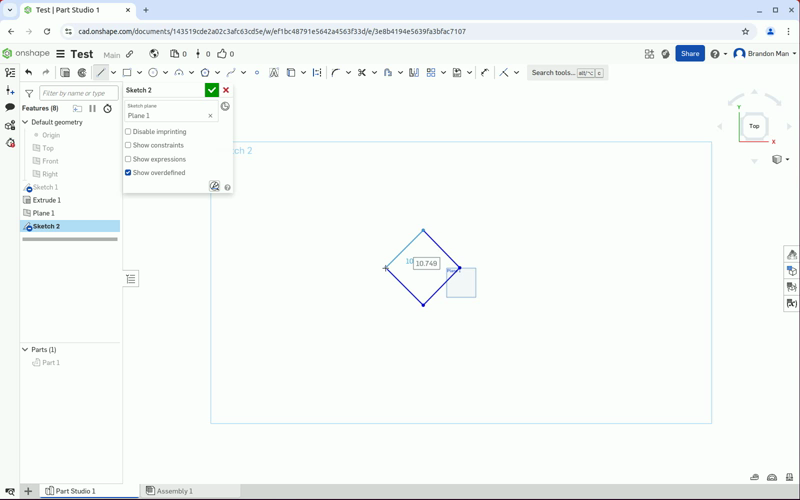
click(385, 267)
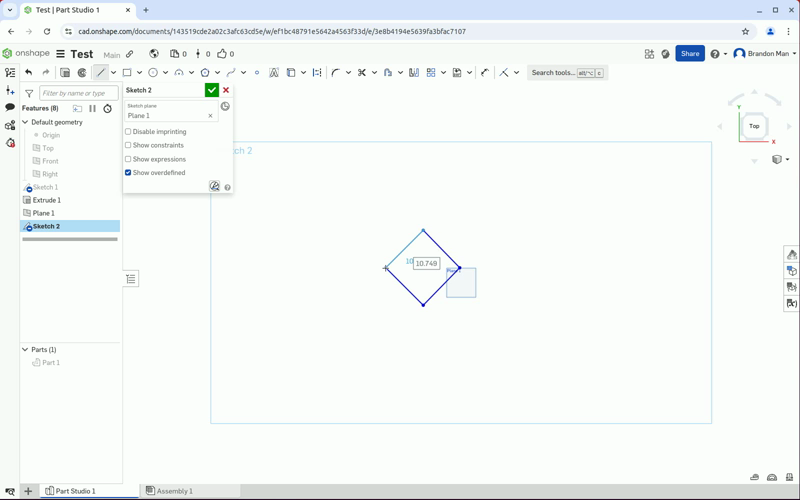
key(esc)
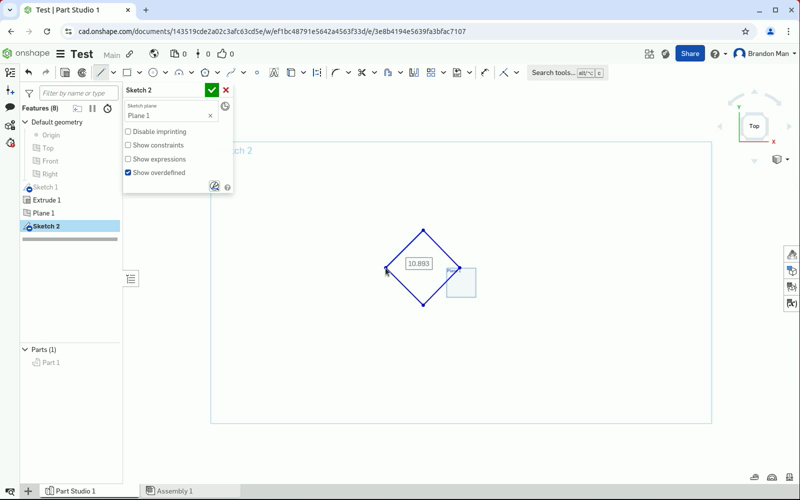
mouse_move(408, 259)
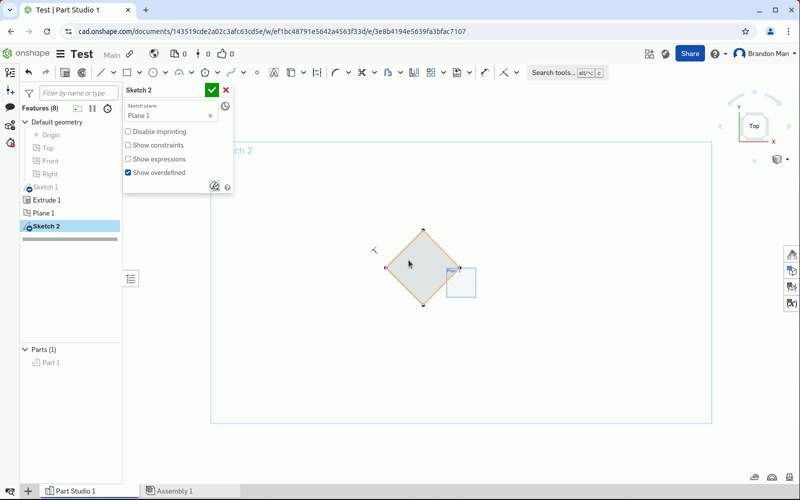
click(408, 259)
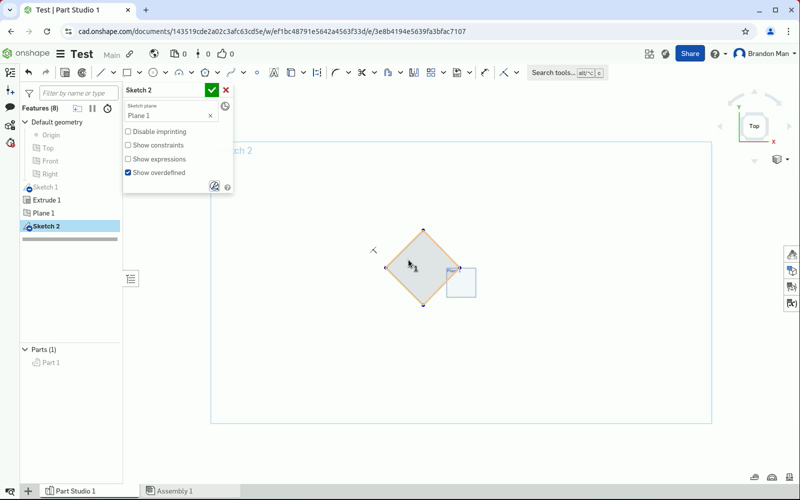
mouse_move(73, 352)
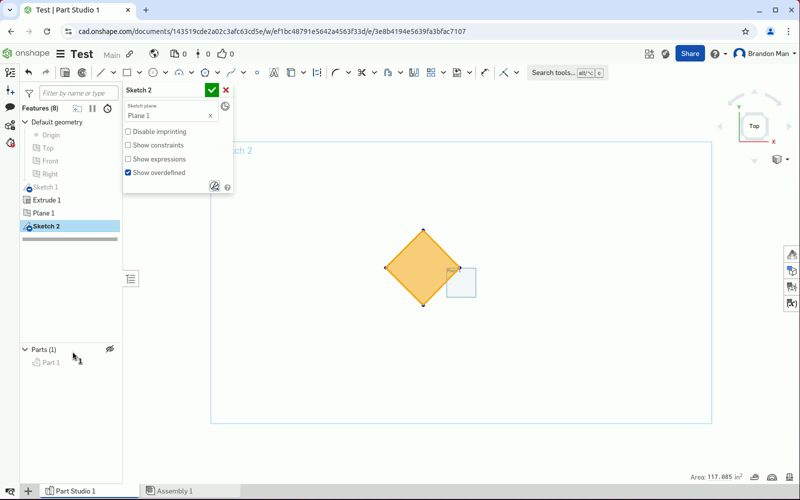
key(shift+y)
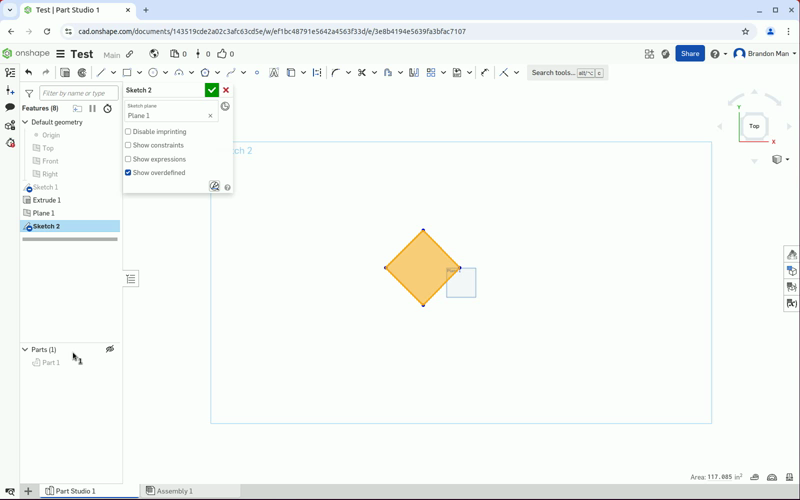
key(shift+e)
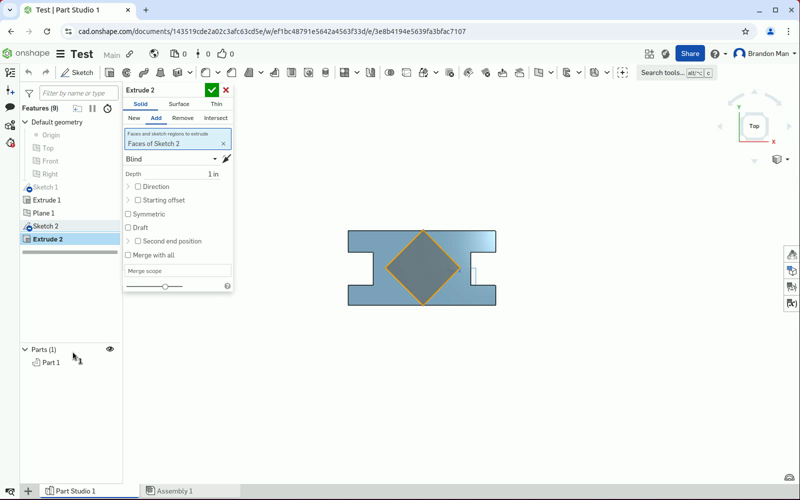
mouse_move(143, 106)
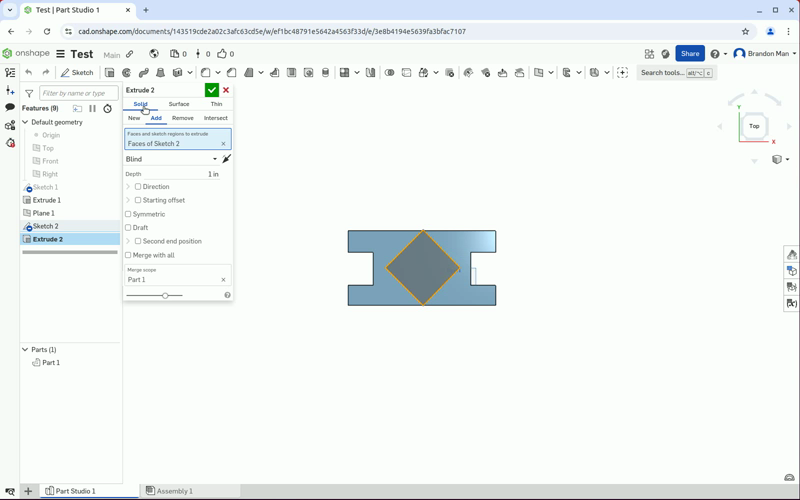
click(143, 106)
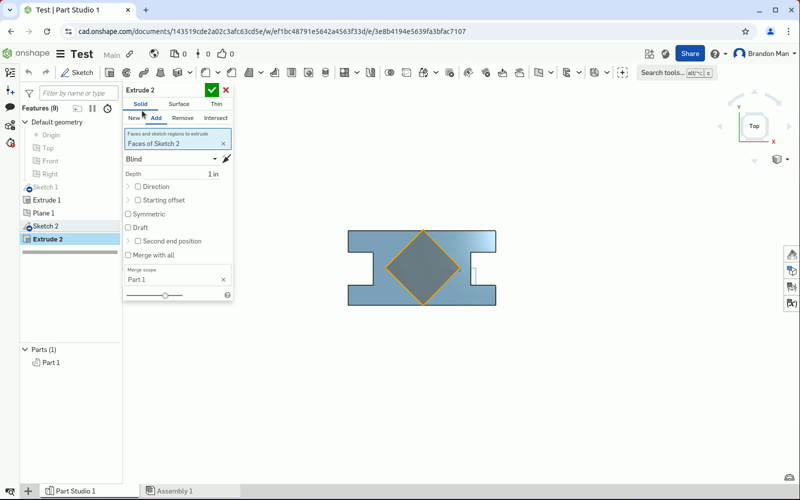
mouse_move(137, 120)
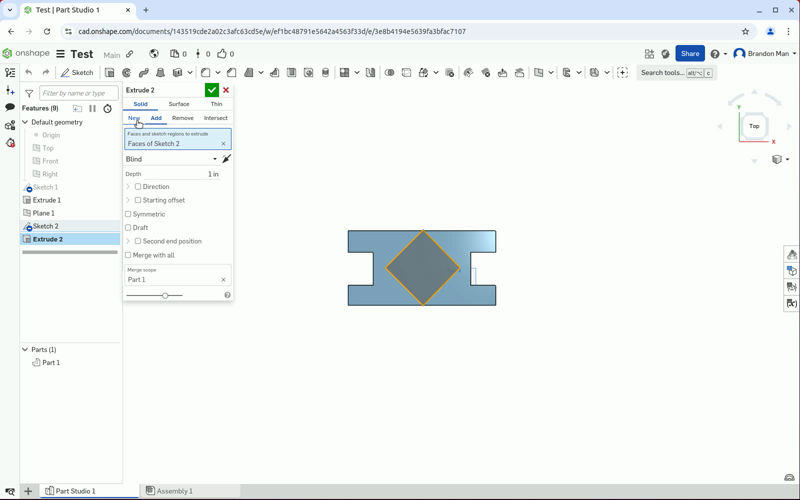
click(137, 120)
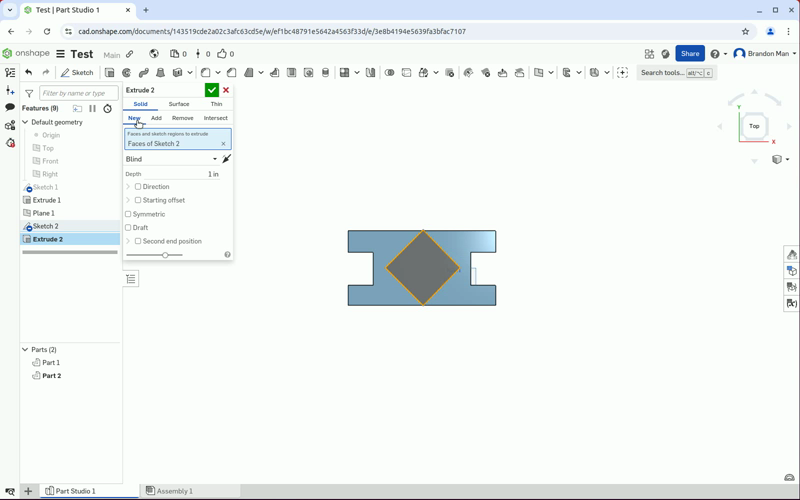
key(tab, 4)
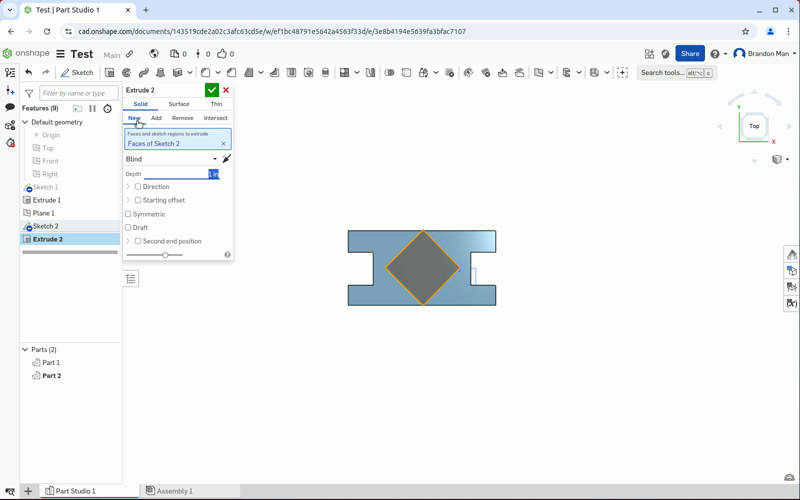
text(6.258)
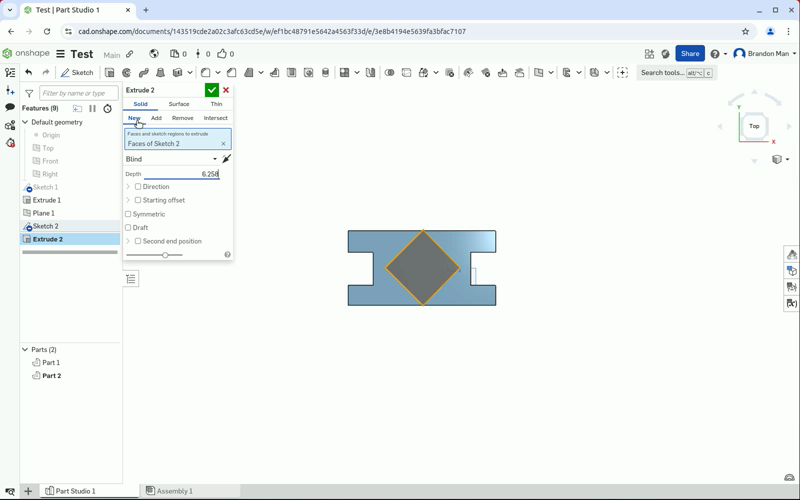
key(enter)
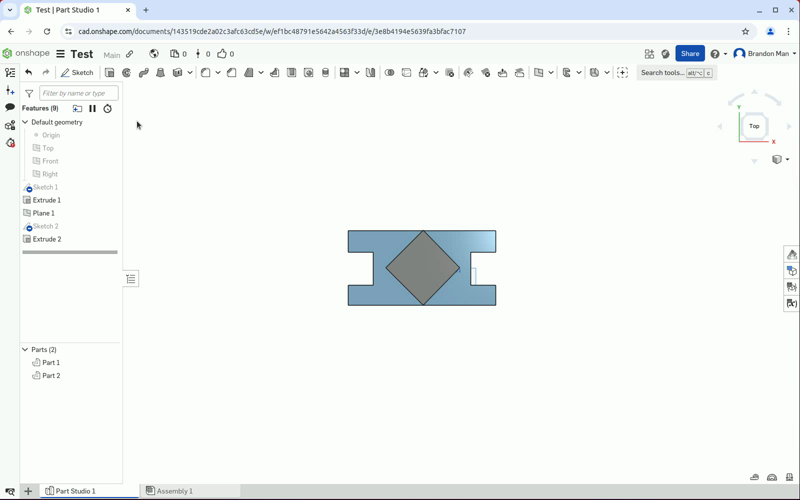
key(shift+h)
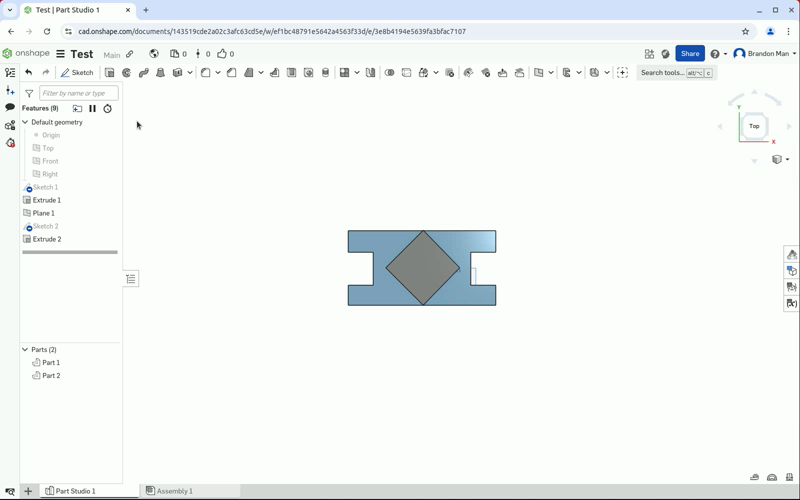
key(shift+h)
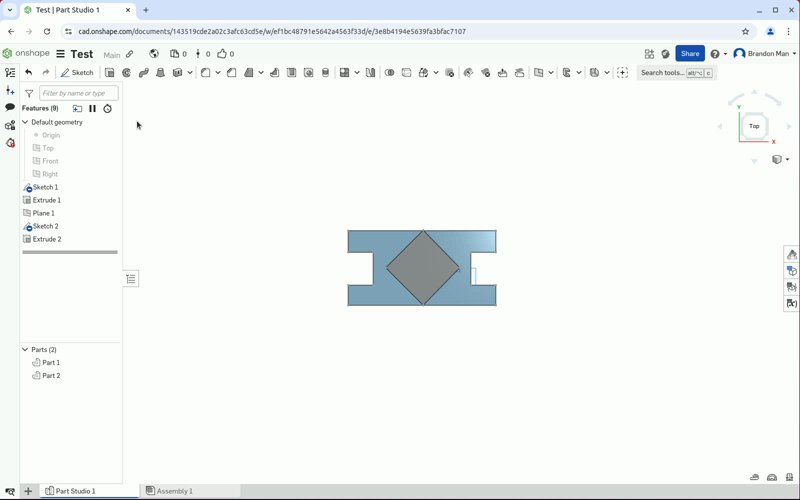
key(shift+7)
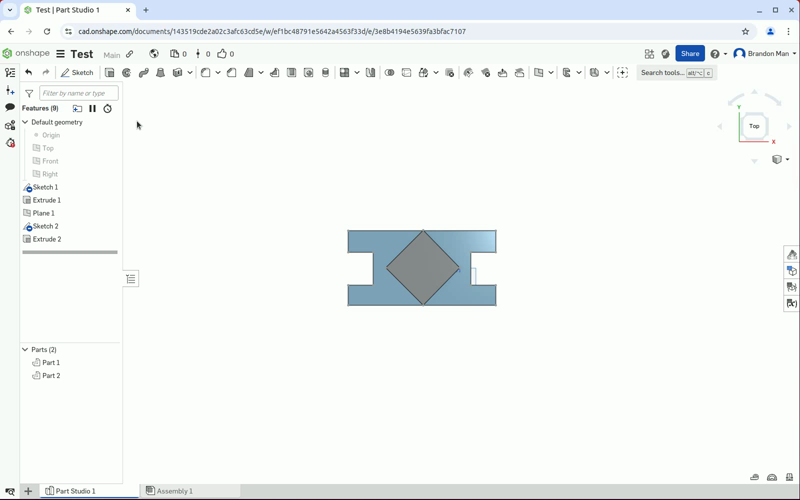
key(up, 3)
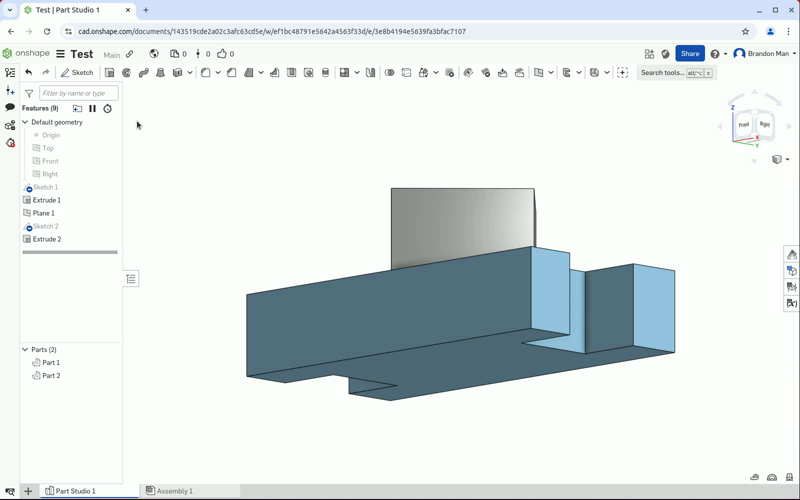
key(left, 3)
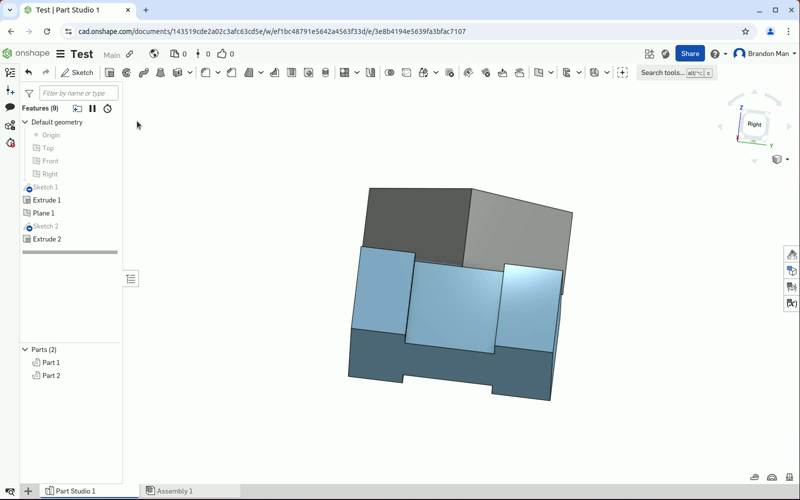
key(right, 3)
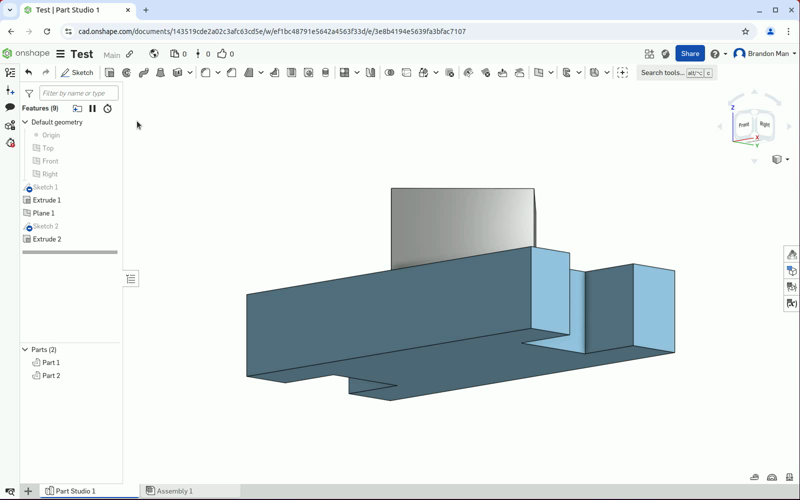
key(down, 3)
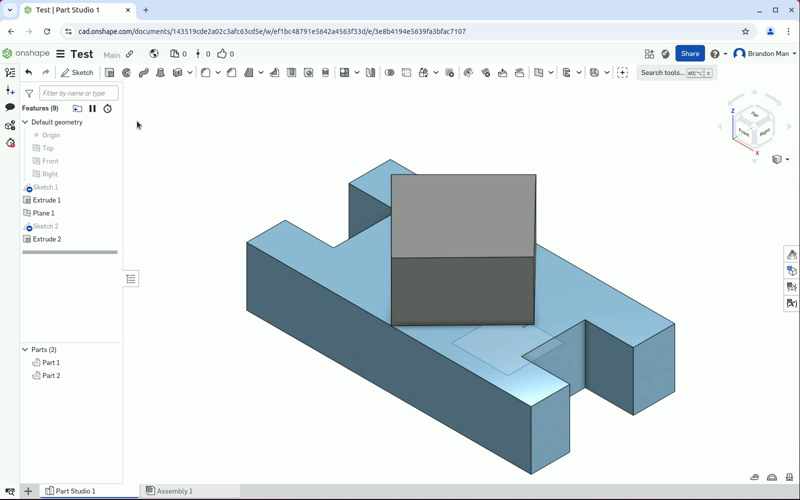
mouse_move(73, 189)
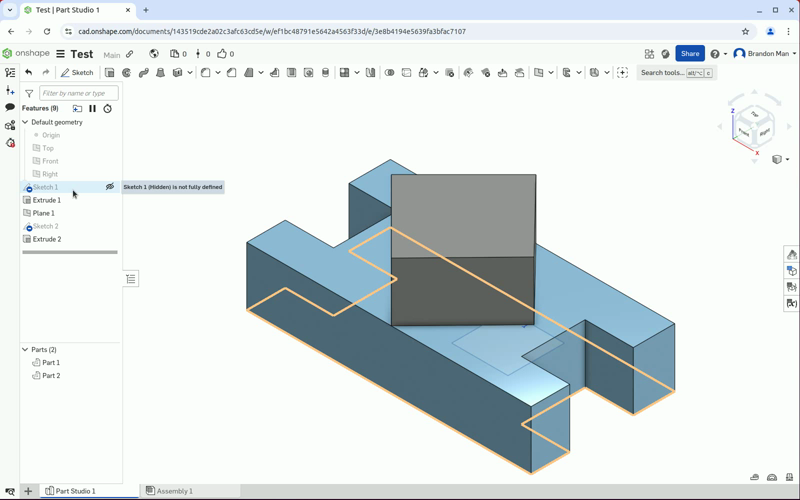
click(73, 189)